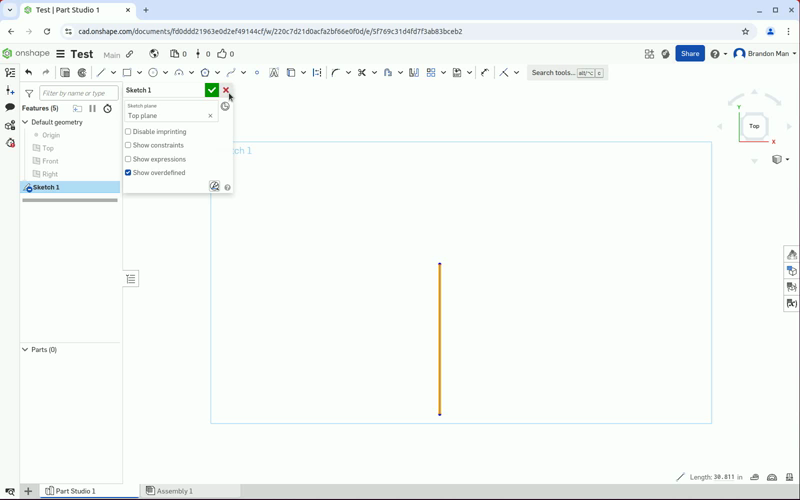
key(shift+h)
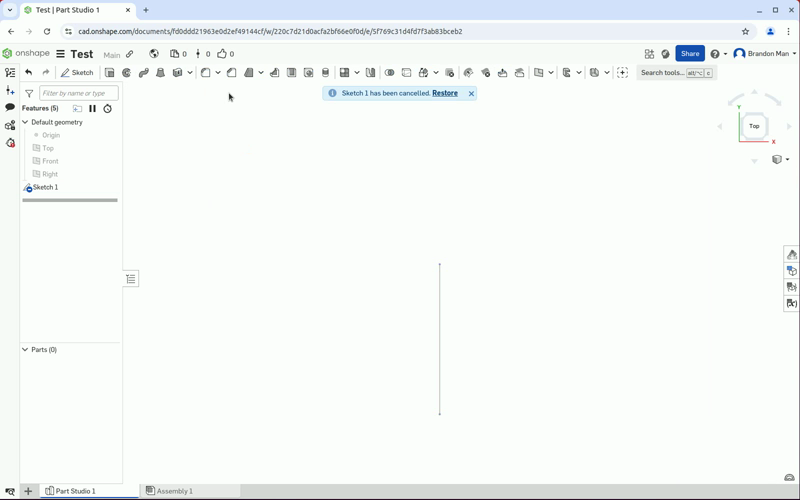
mouse_move(73, 352)
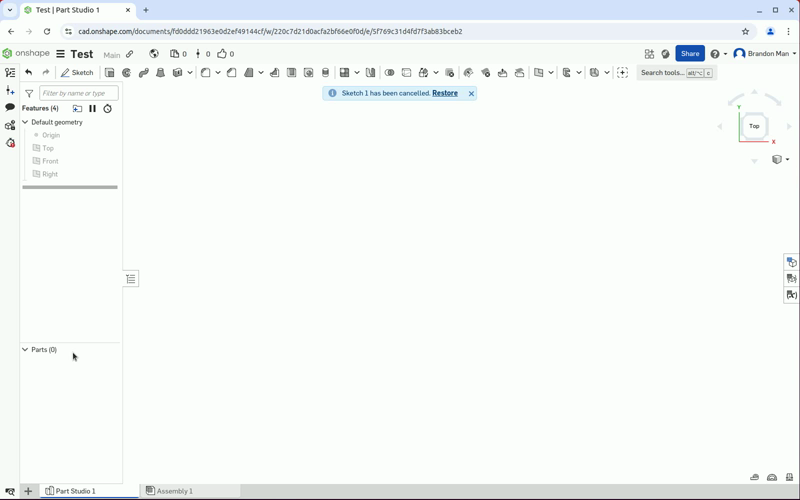
key(y)
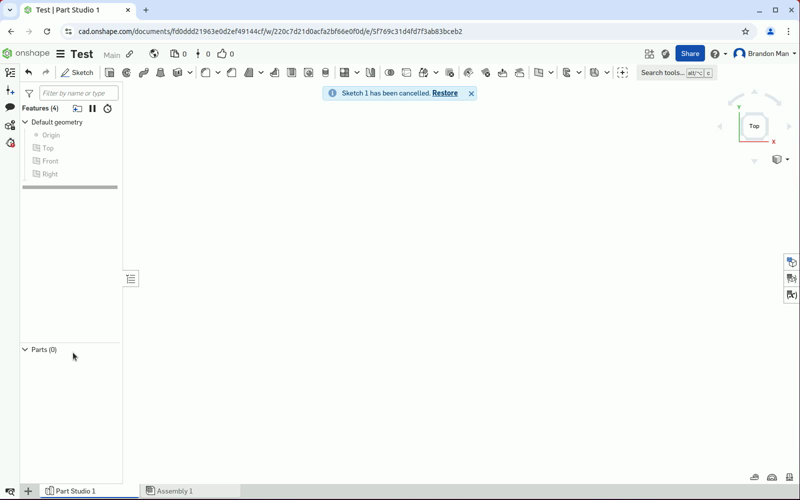
key(shift+p)
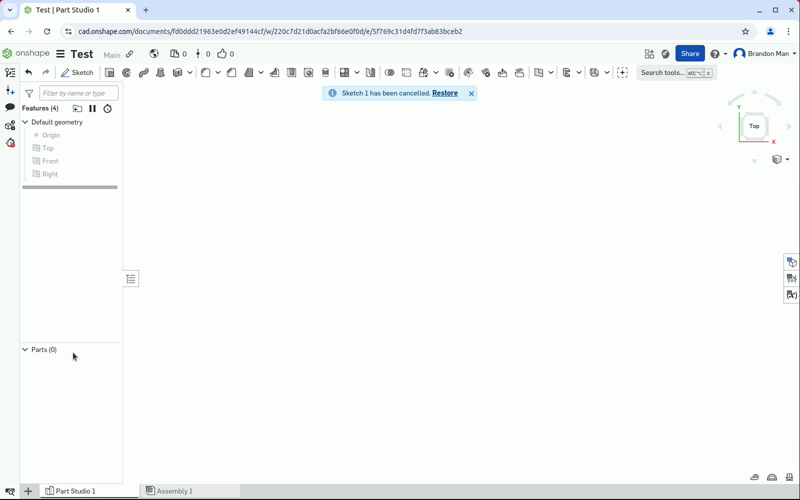
key(space)
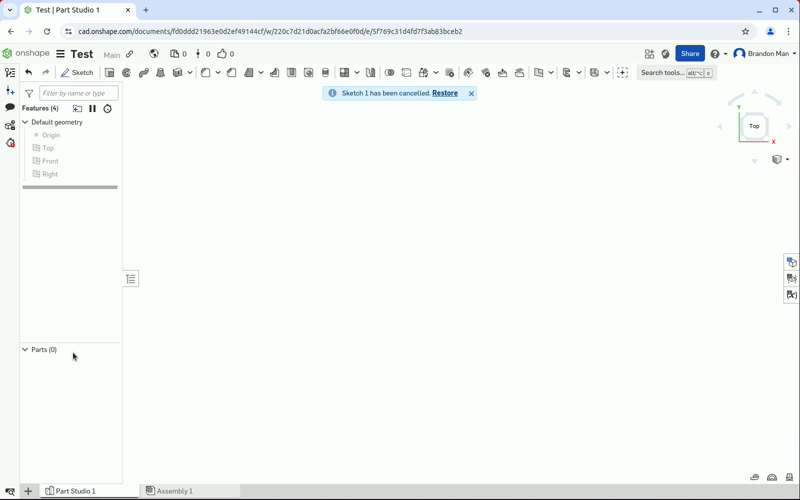
key_down(shift)
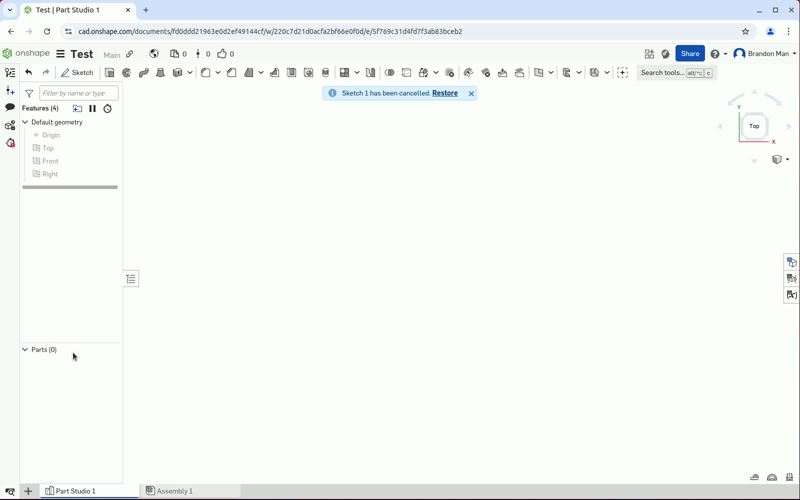
key(up)
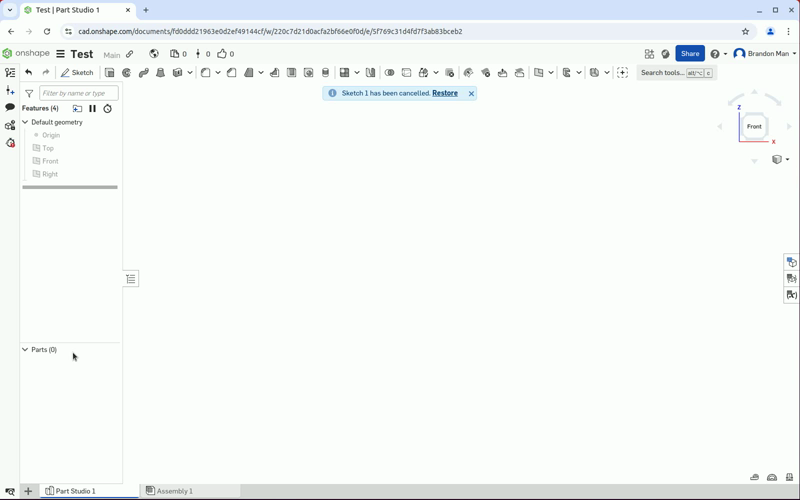
key_up(shift)
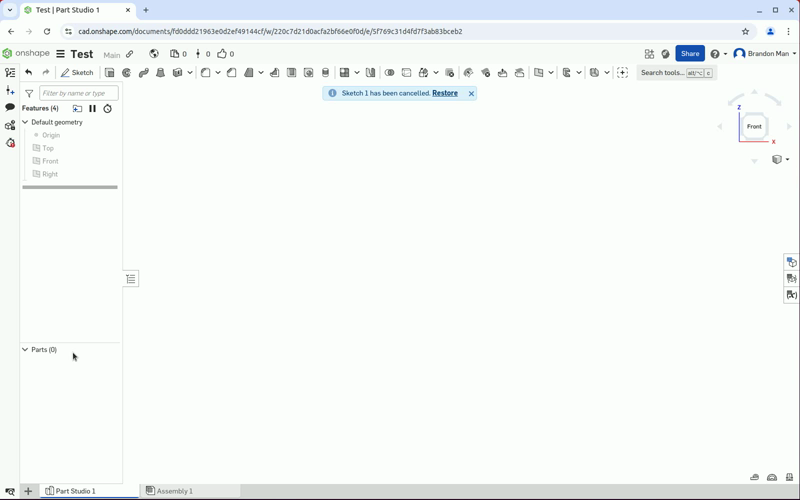
key(space)
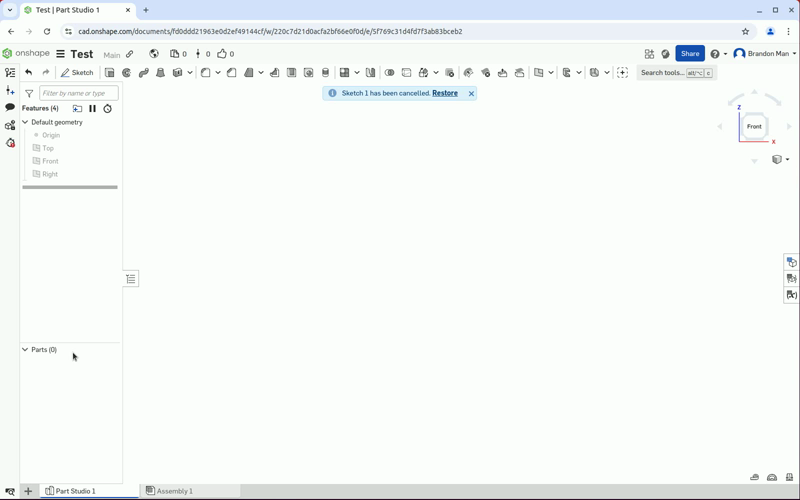
key_down(shift)
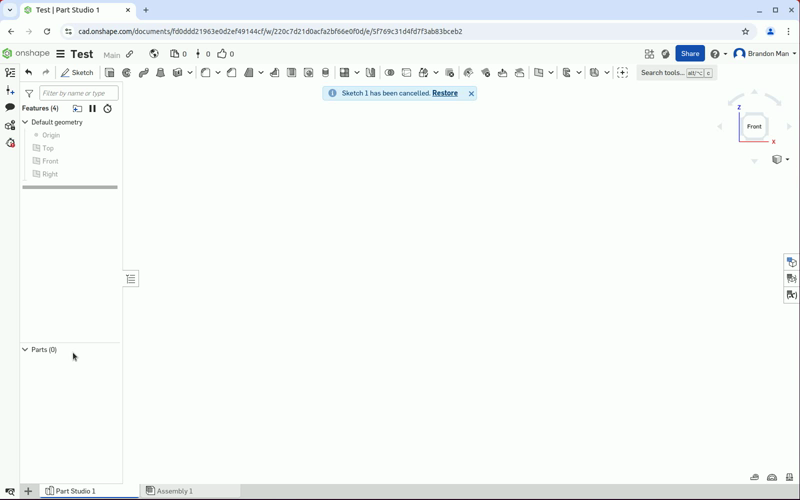
key(left)
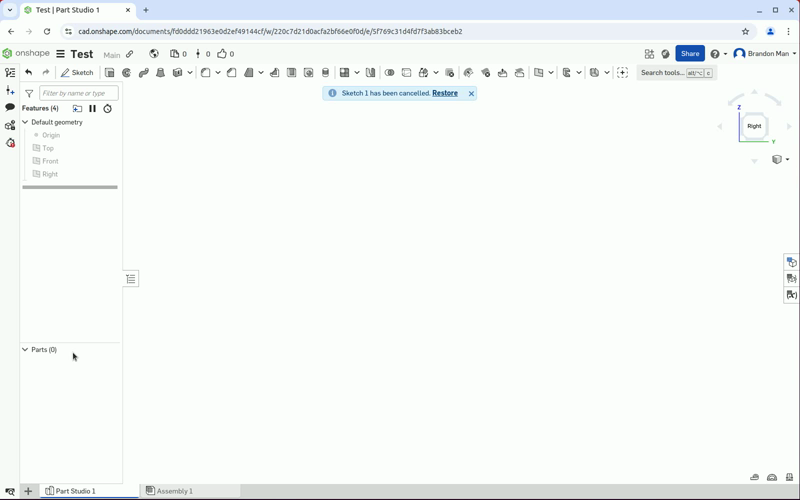
key_up(shift)
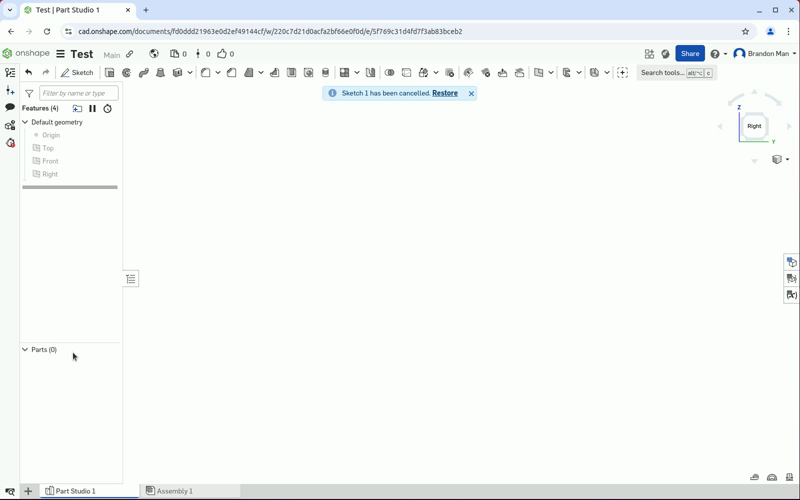
mouse_move(73, 352)
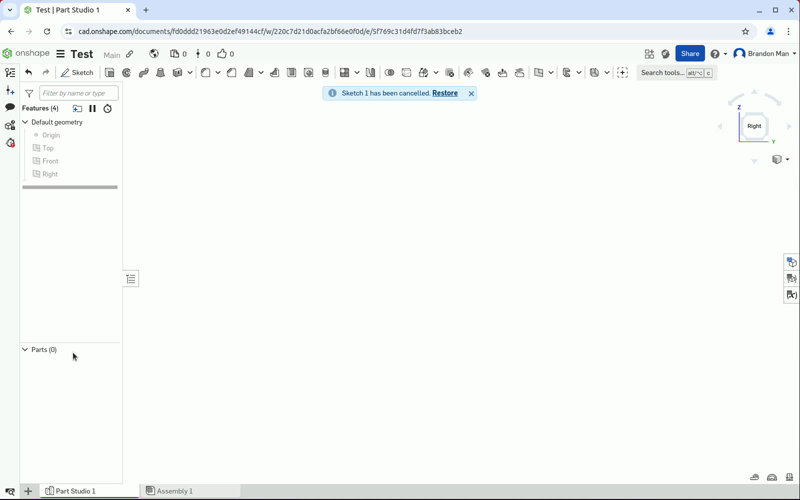
key(shift+y)
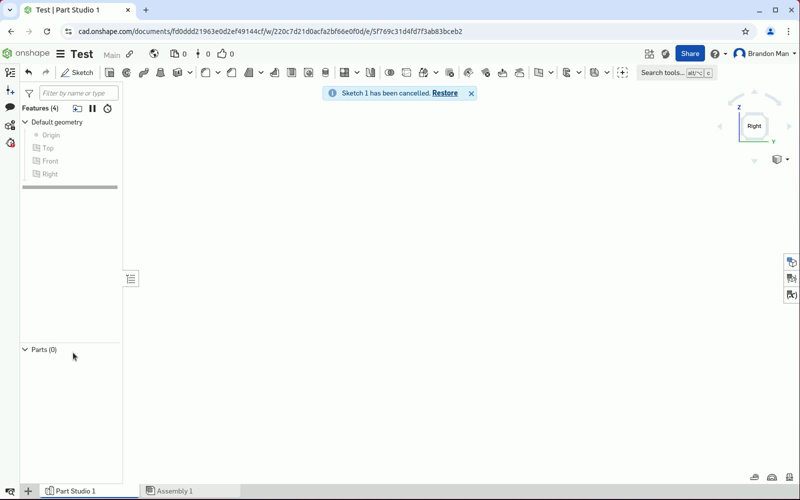
key(shift+s)
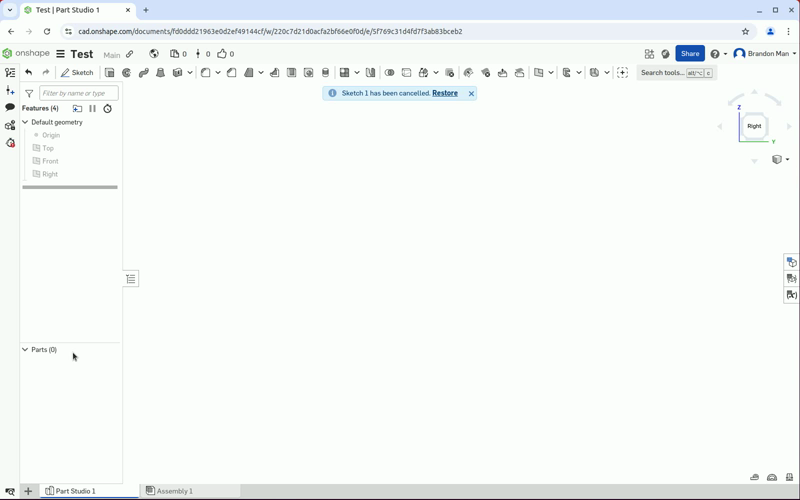
mouse_move(73, 176)
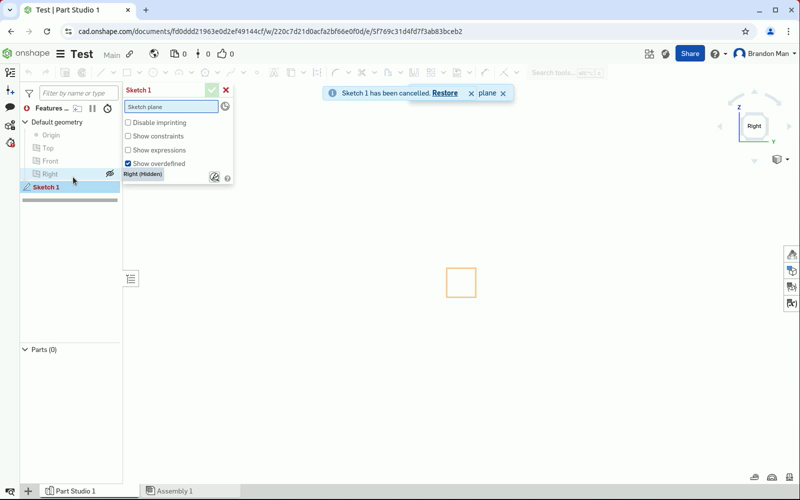
click(73, 176)
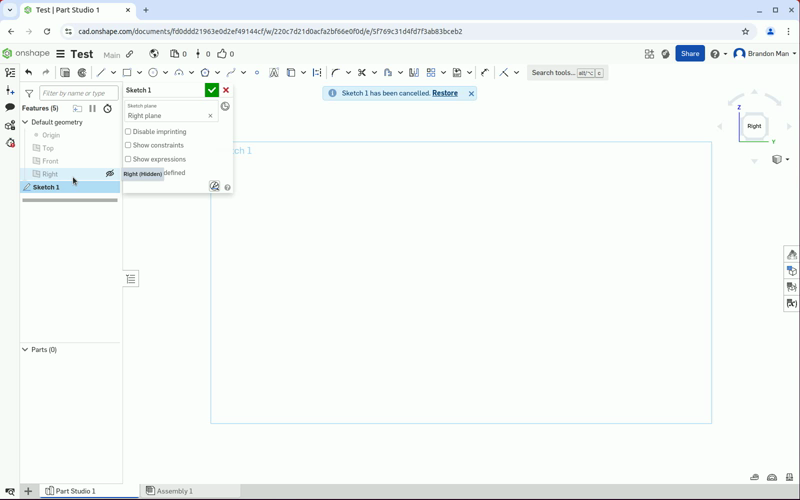
mouse_move(73, 352)
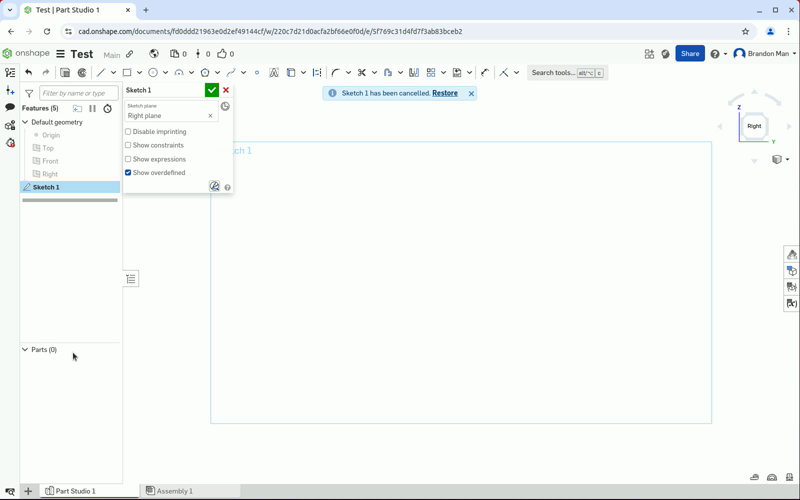
key(y)
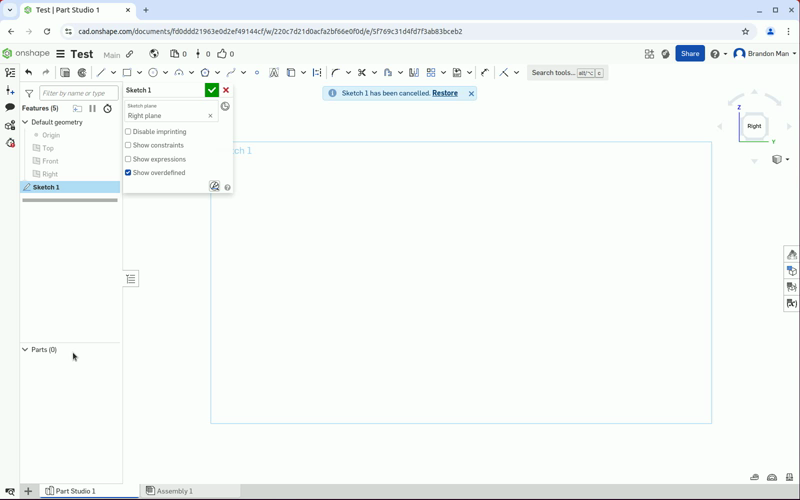
key(c)
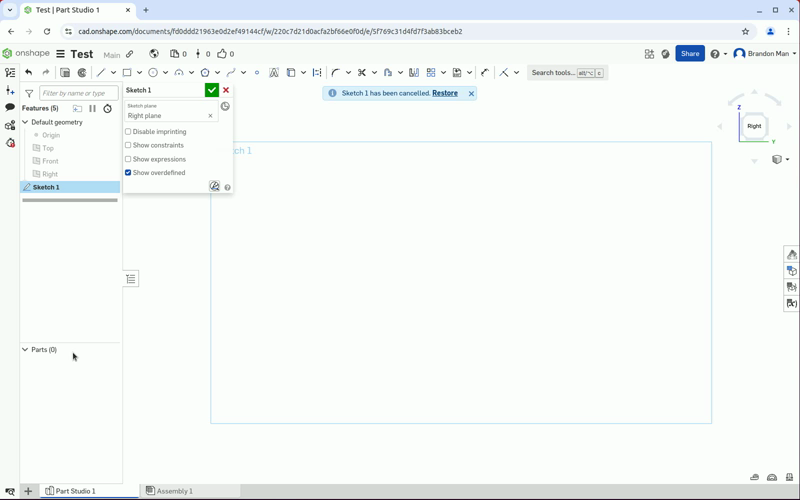
key_down(shift)
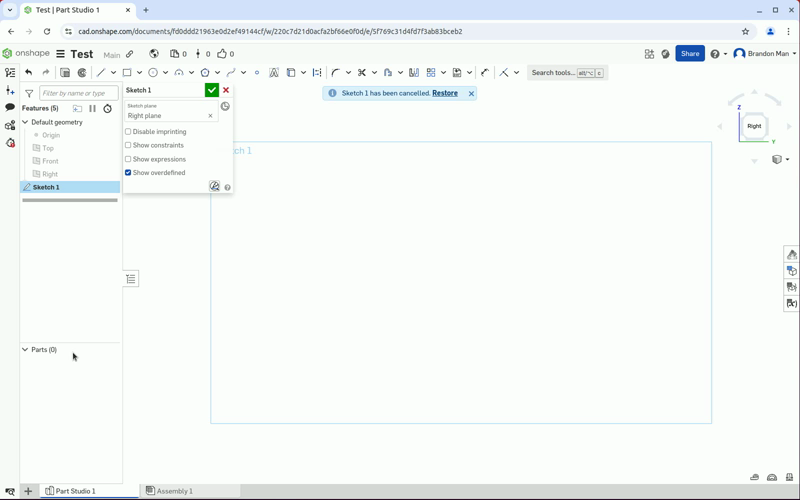
mouse_move(461, 282)
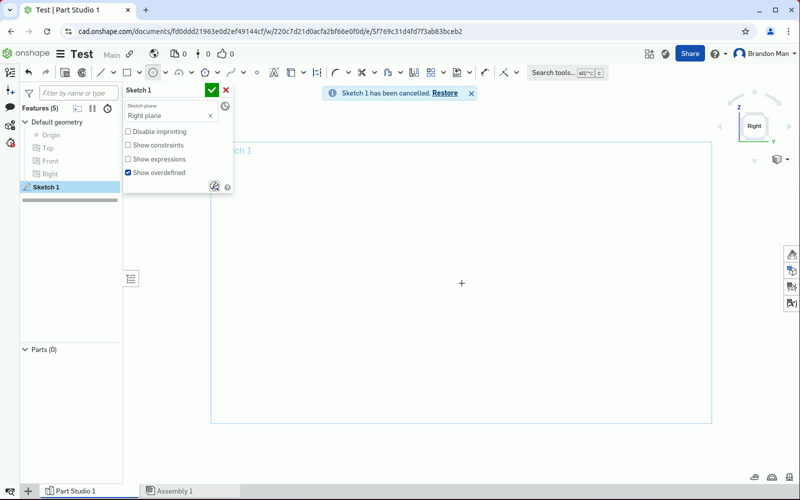
click(461, 282)
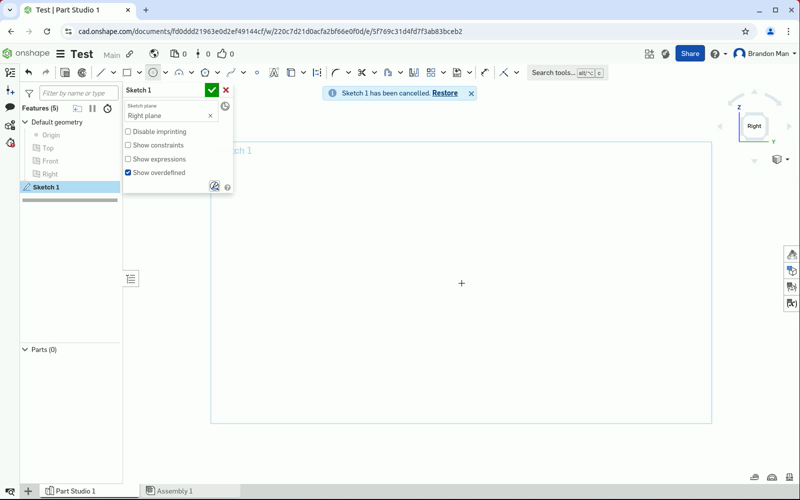
key_up(shift)
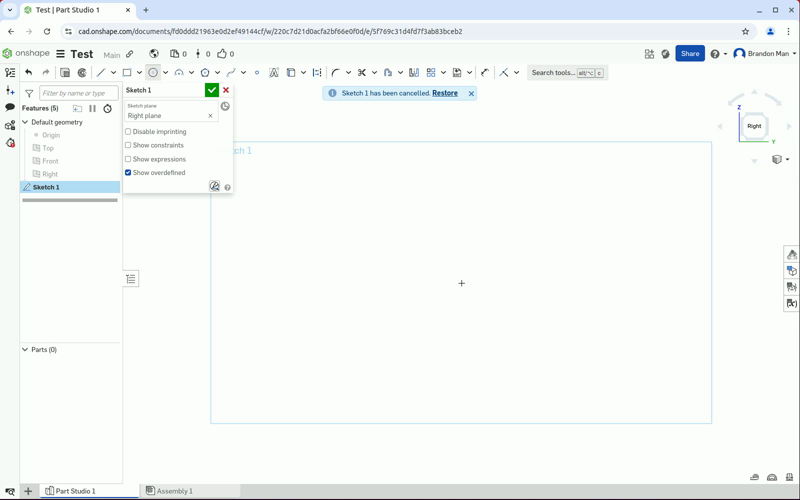
mouse_move(467, 282)
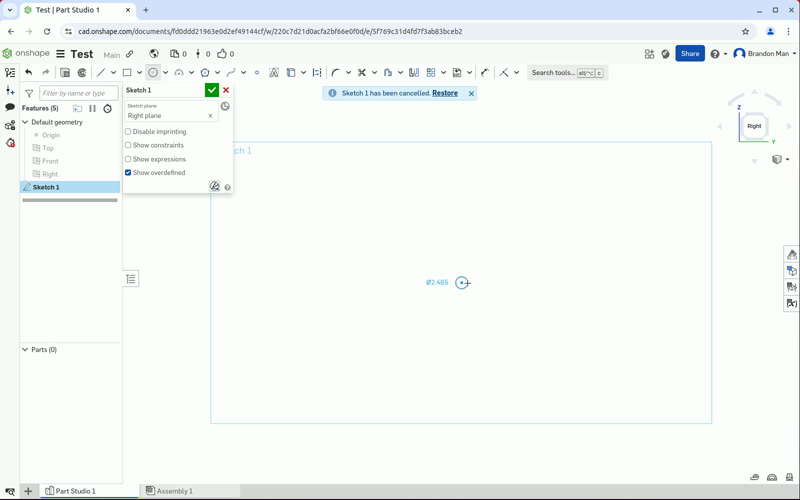
click(467, 282)
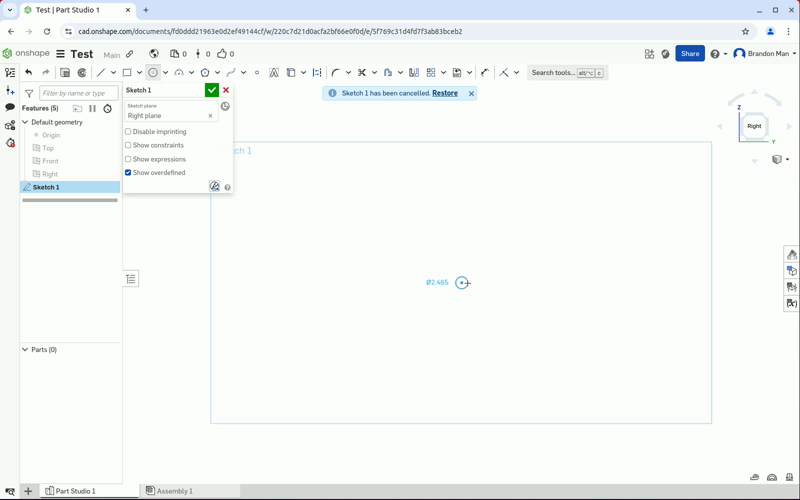
key(esc)
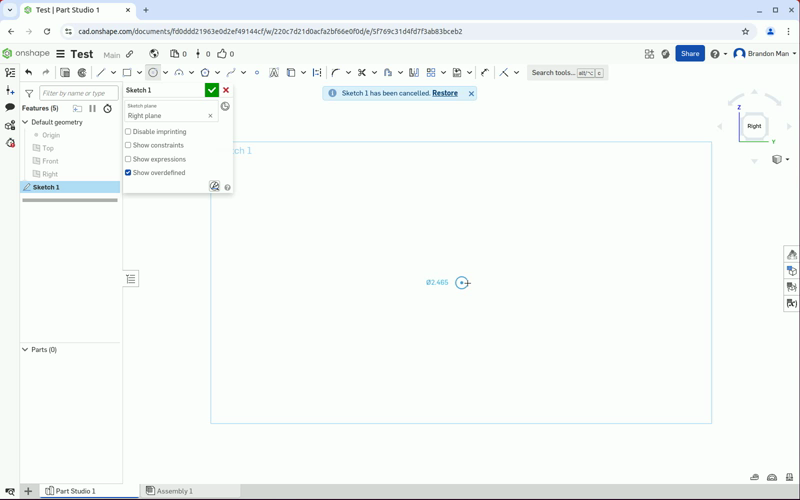
mouse_move(459, 278)
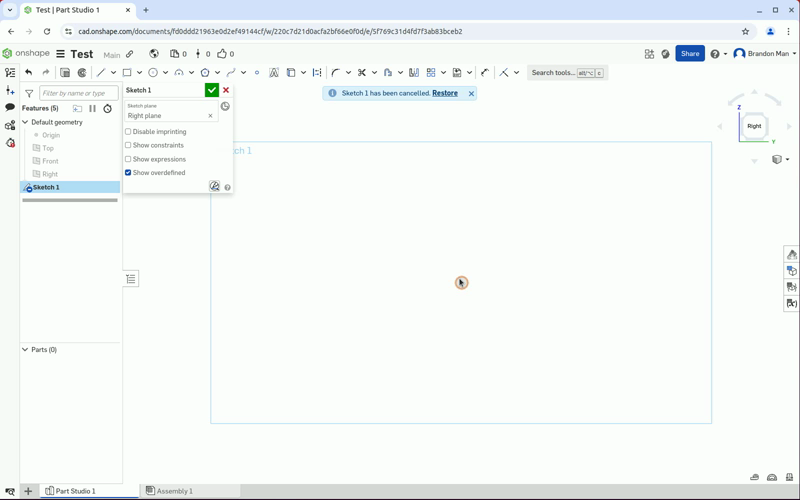
scroll(6)
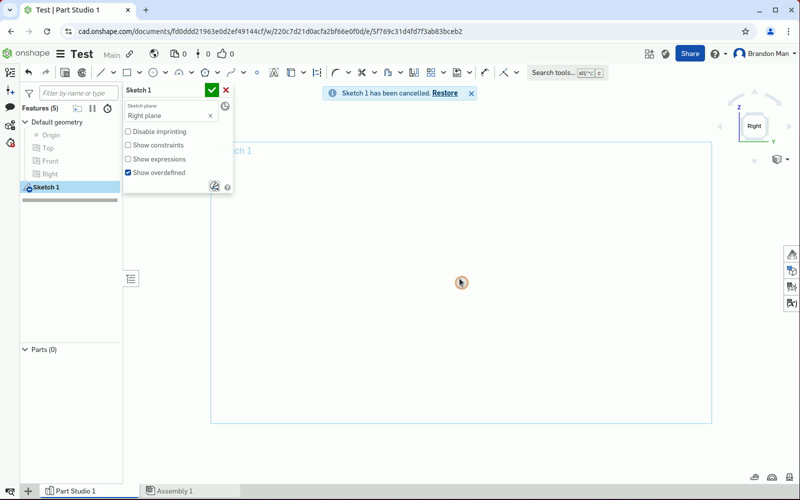
scroll(6)
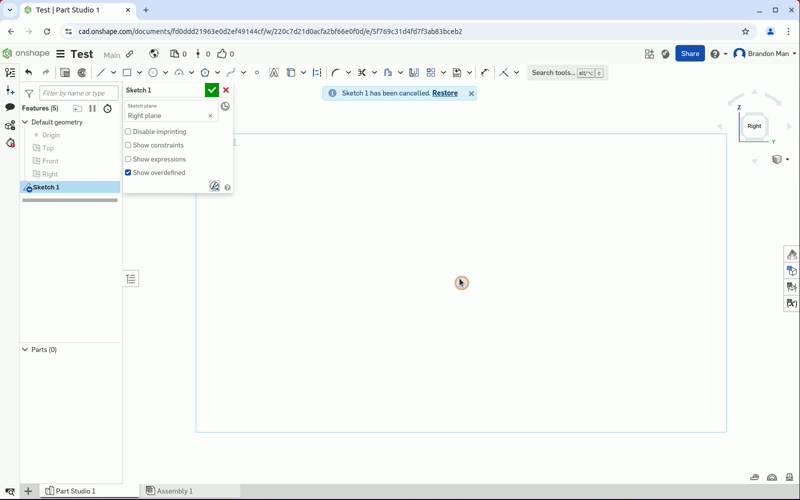
scroll(6)
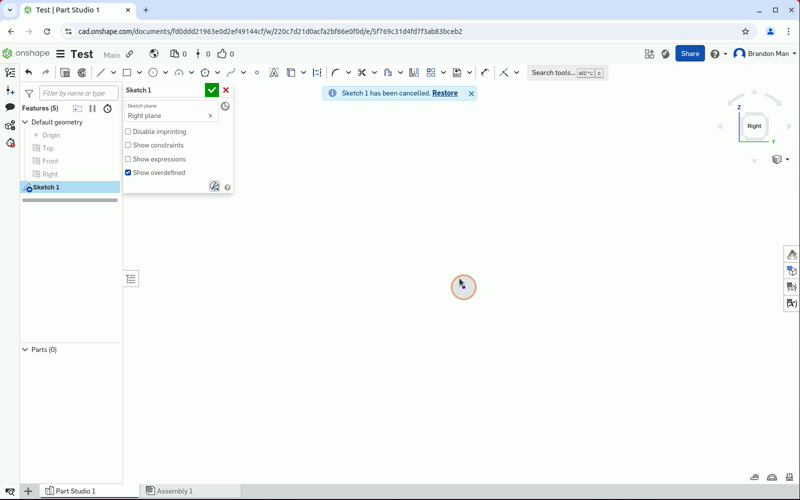
scroll(6)
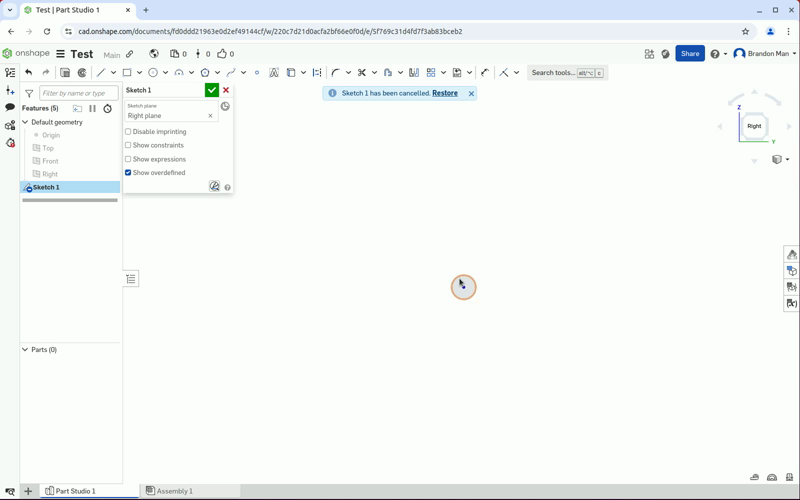
scroll(6)
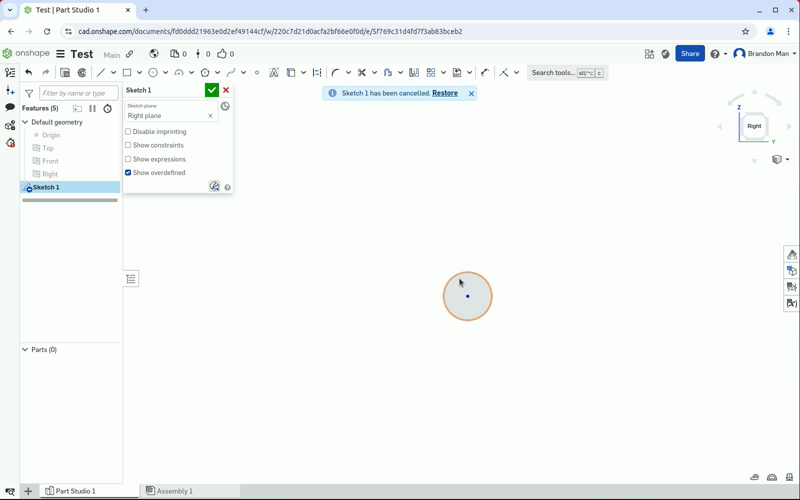
scroll(6)
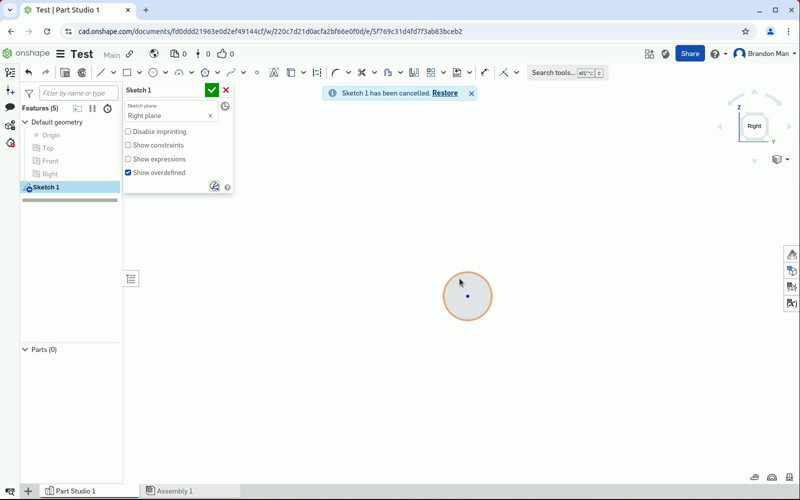
scroll(6)
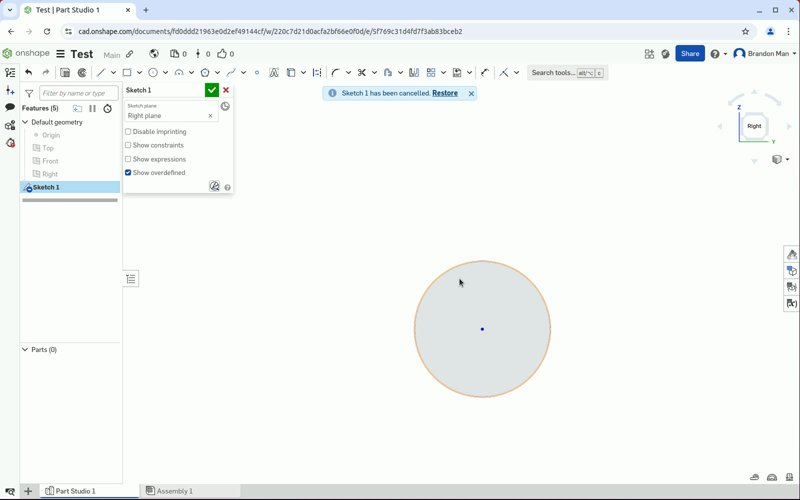
click(459, 278)
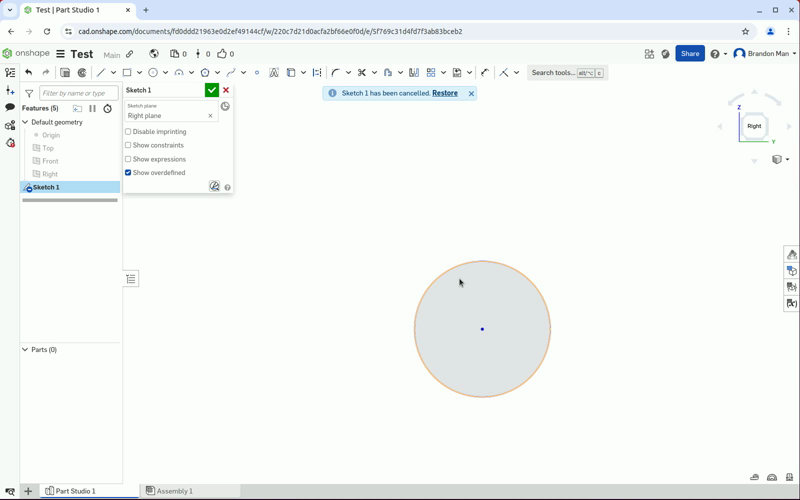
scroll(-6)
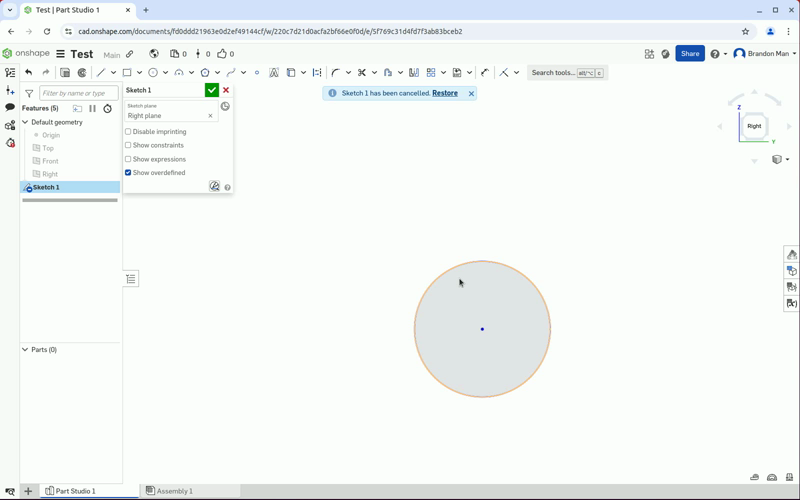
scroll(-6)
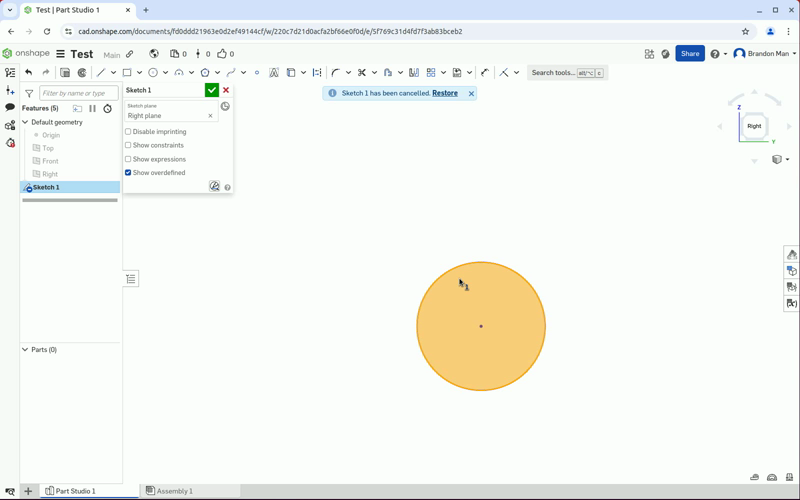
scroll(-6)
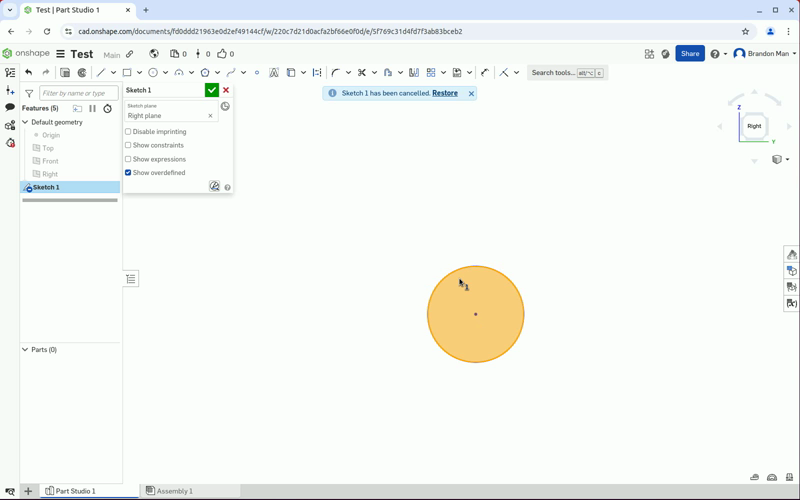
scroll(-6)
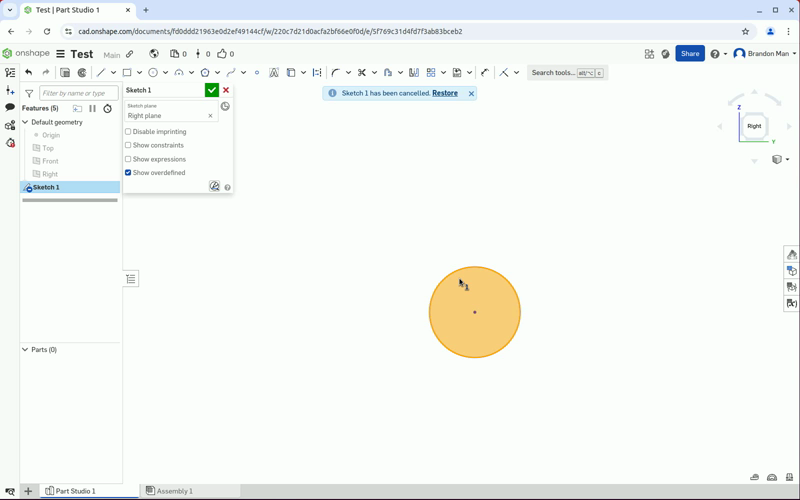
scroll(-6)
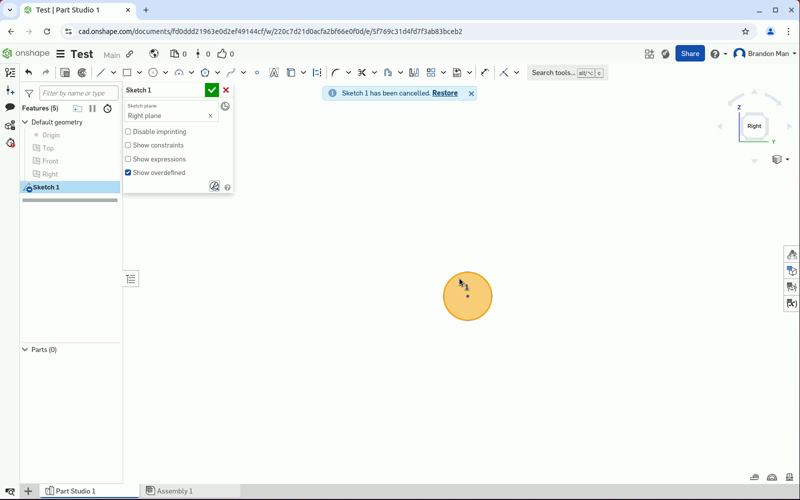
scroll(-6)
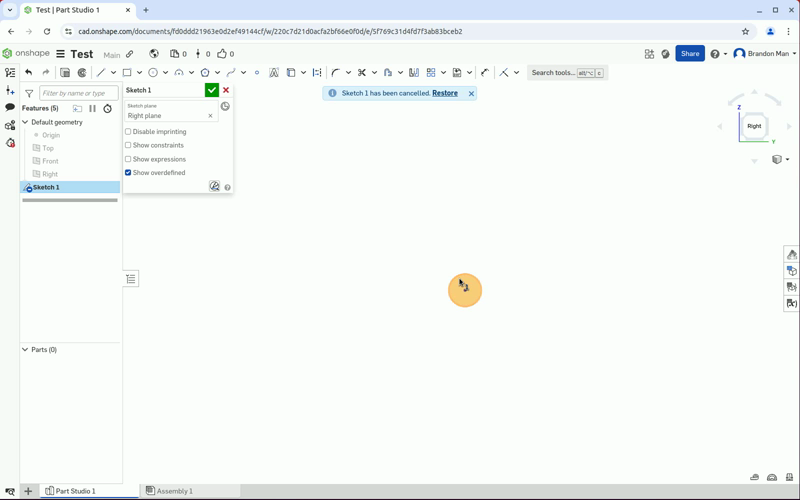
scroll(-6)
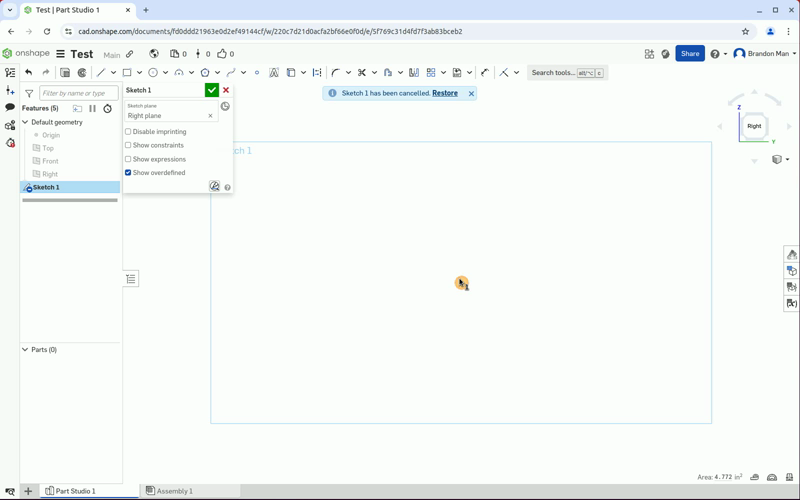
mouse_move(73, 352)
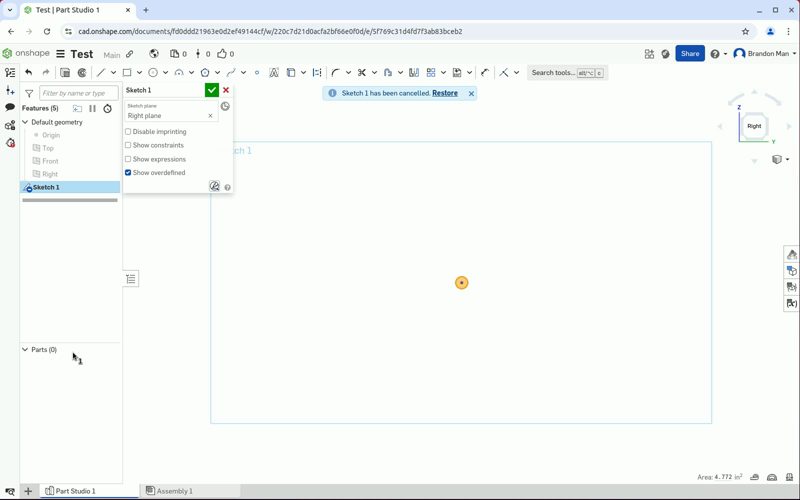
key(shift+y)
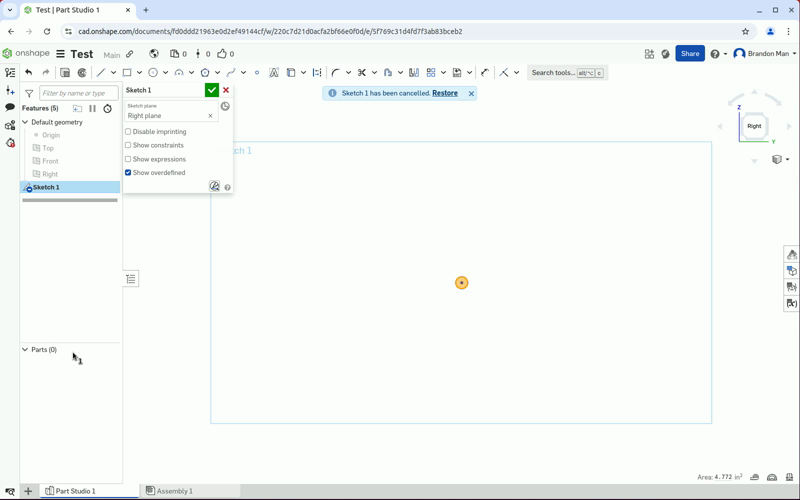
key(shift+e)
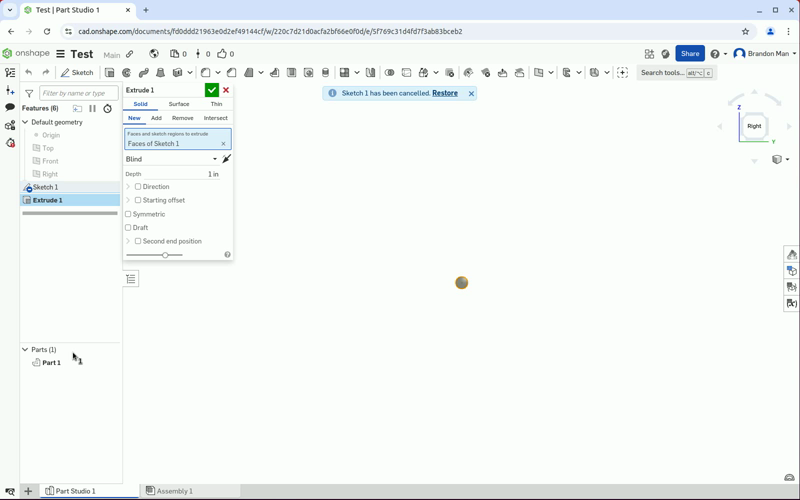
mouse_move(143, 106)
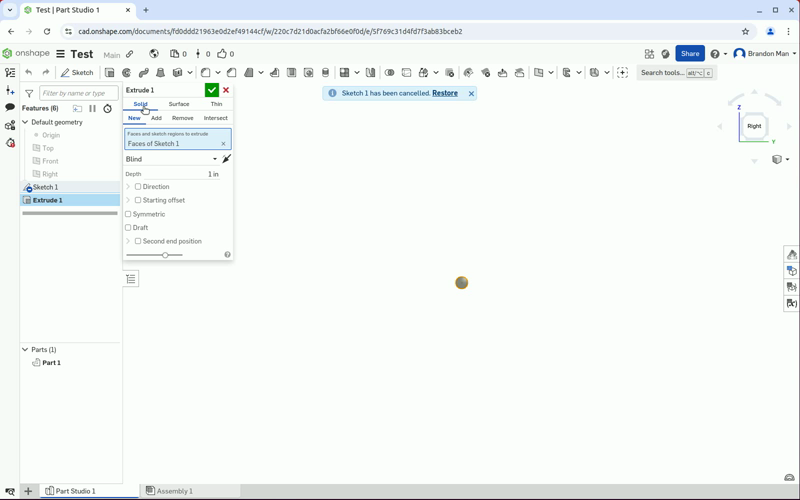
click(143, 106)
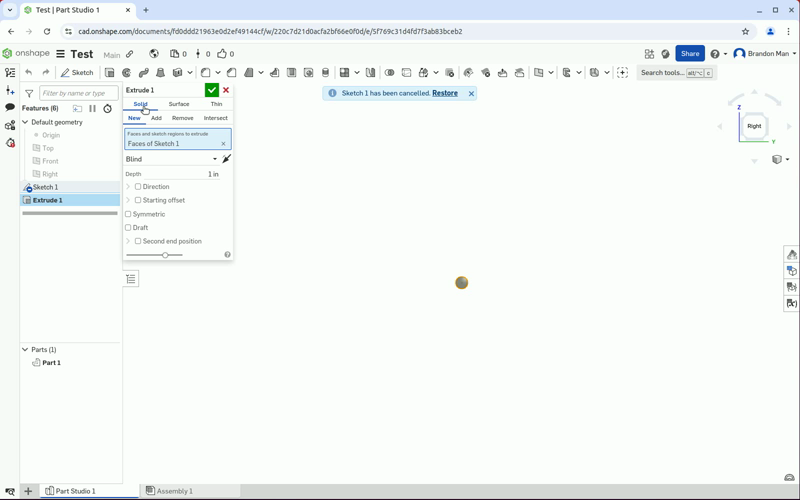
mouse_move(137, 120)
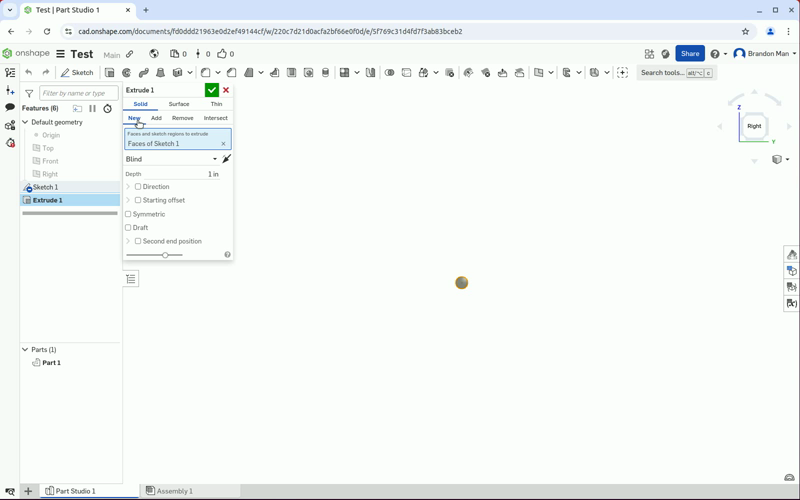
click(137, 120)
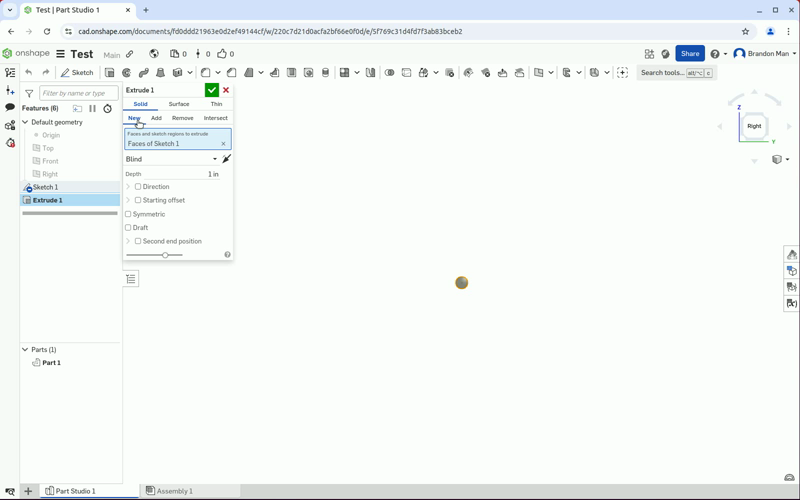
key(tab, 4)
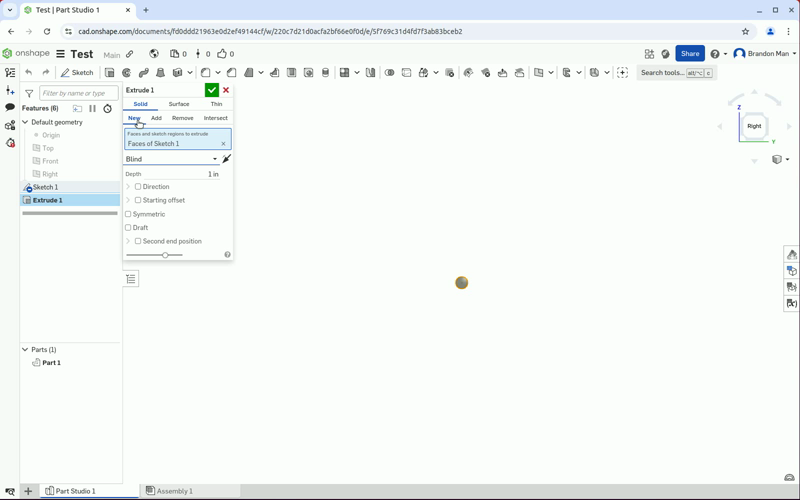
text(46.216)
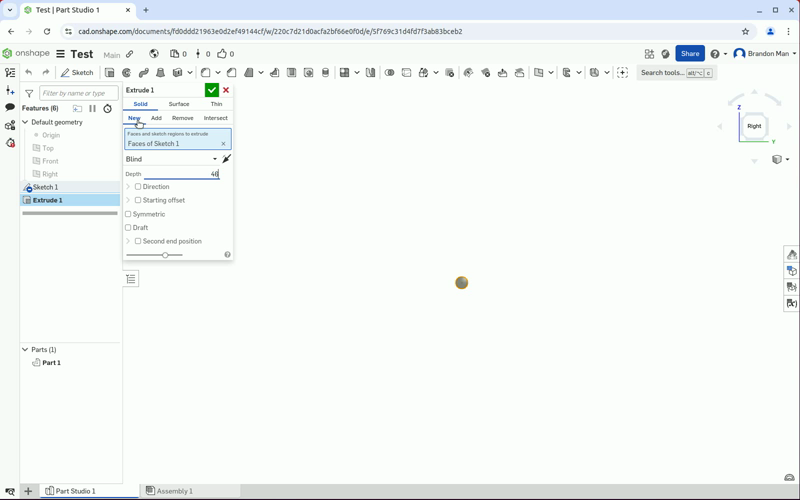
key(tab, 3)
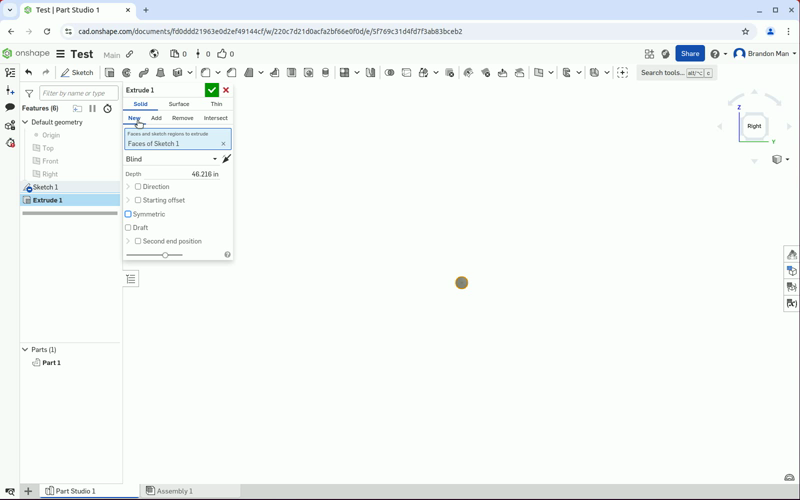
key(space)
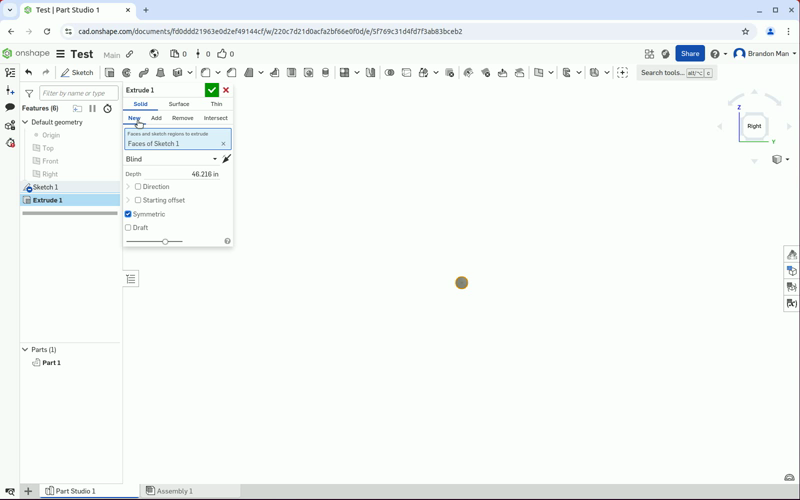
key(enter)
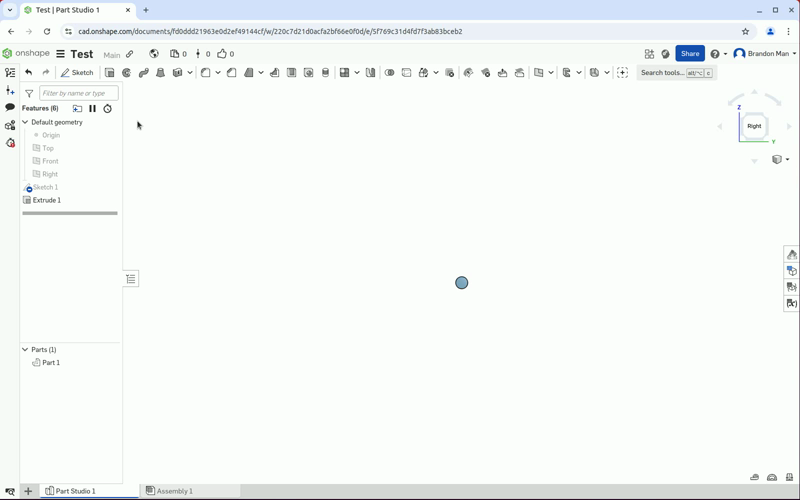
key(shift+h)
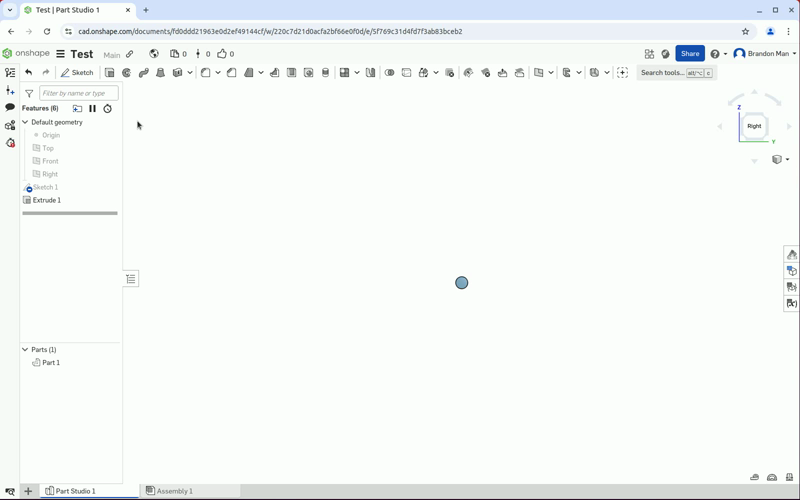
key(shift+h)
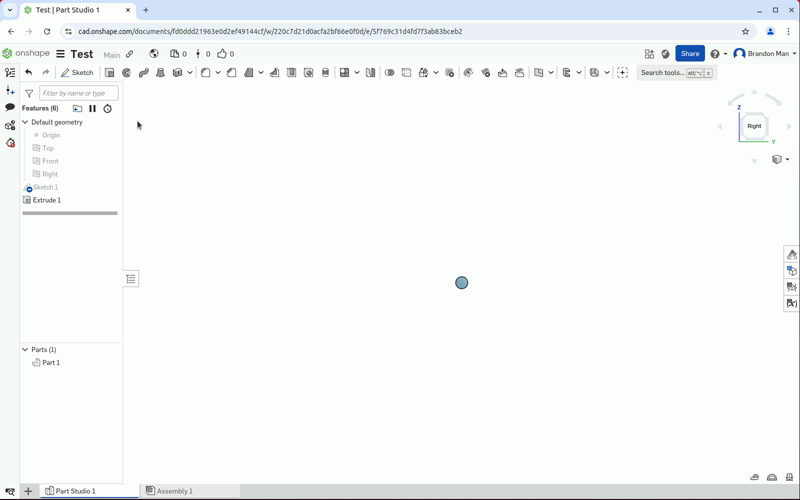
mouse_move(73, 189)
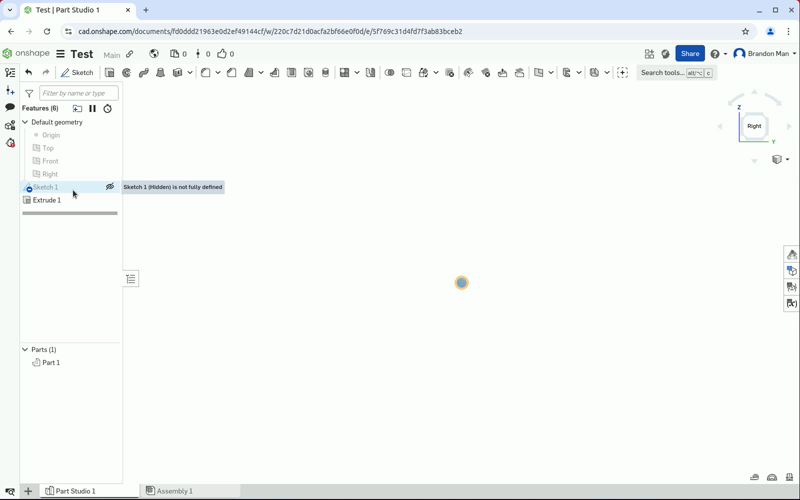
click(73, 189)
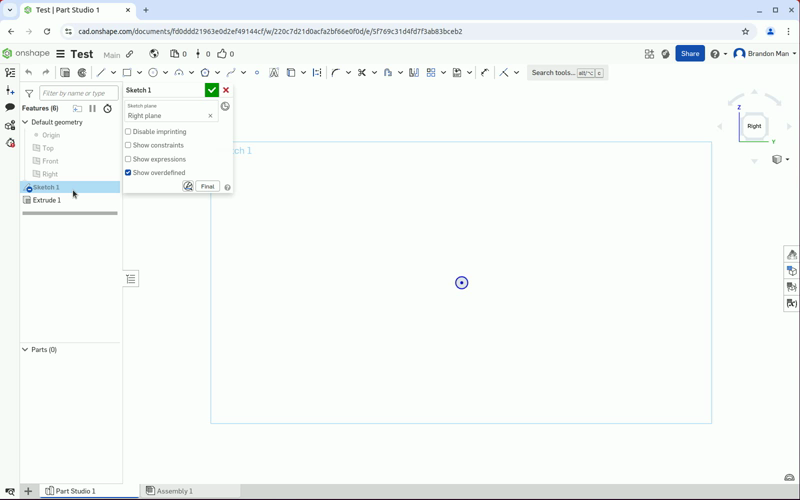
mouse_move(229, 92)
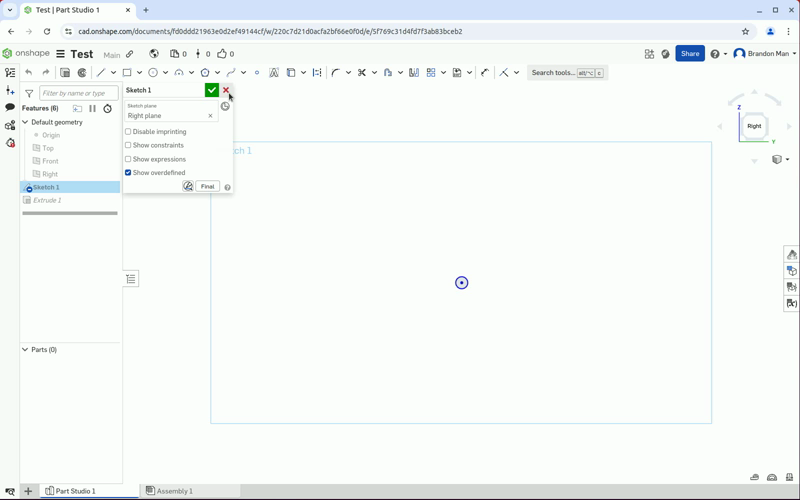
click(229, 92)
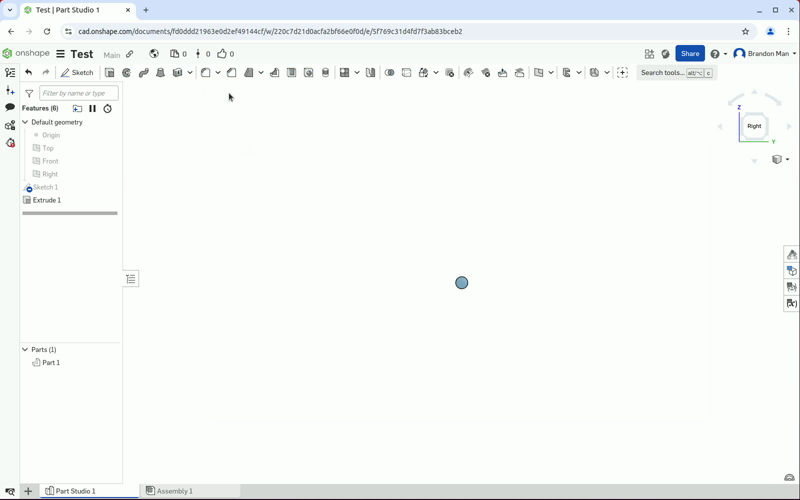
mouse_move(541, 75)
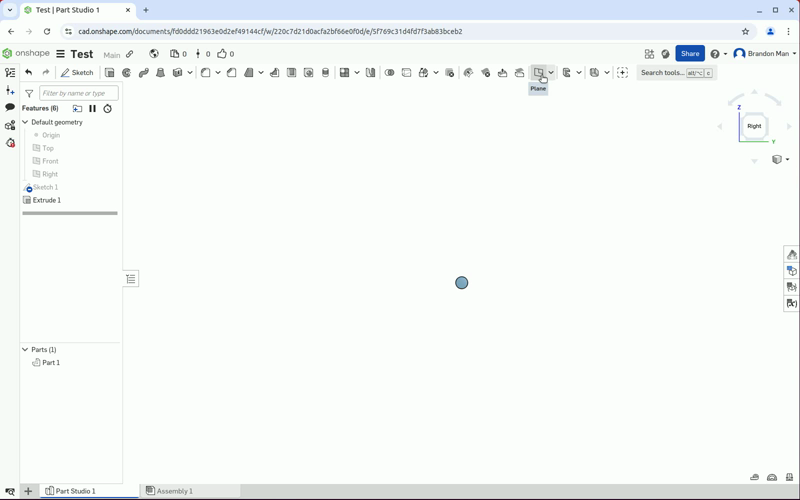
click(541, 75)
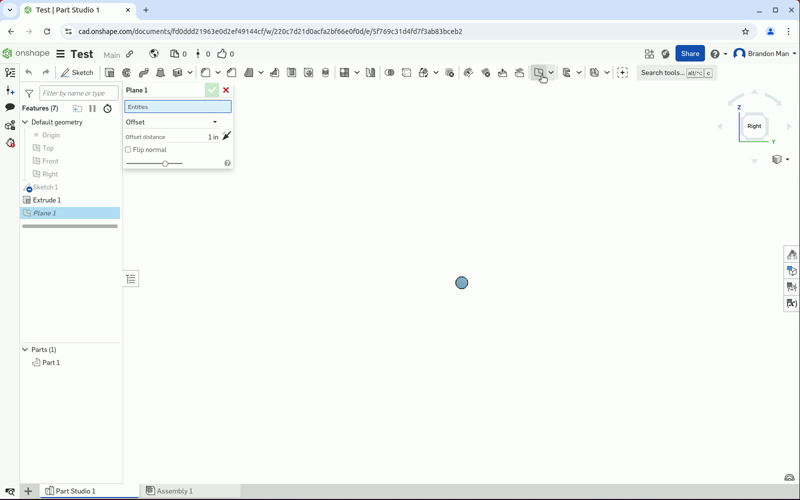
mouse_move(73, 176)
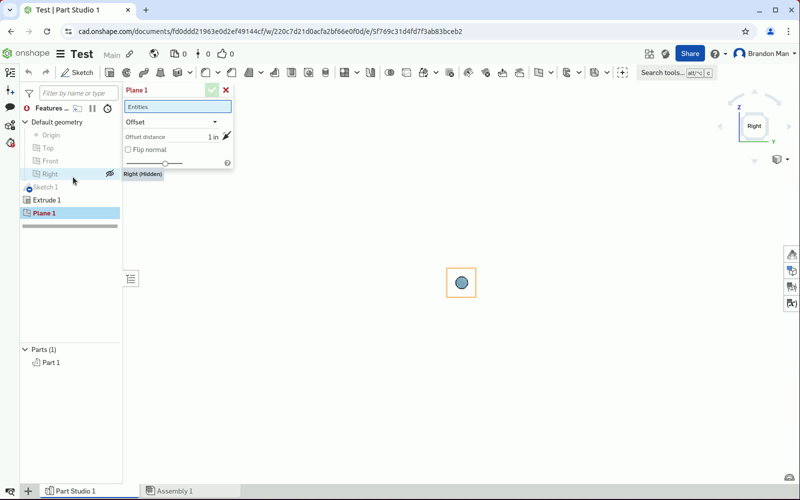
click(73, 176)
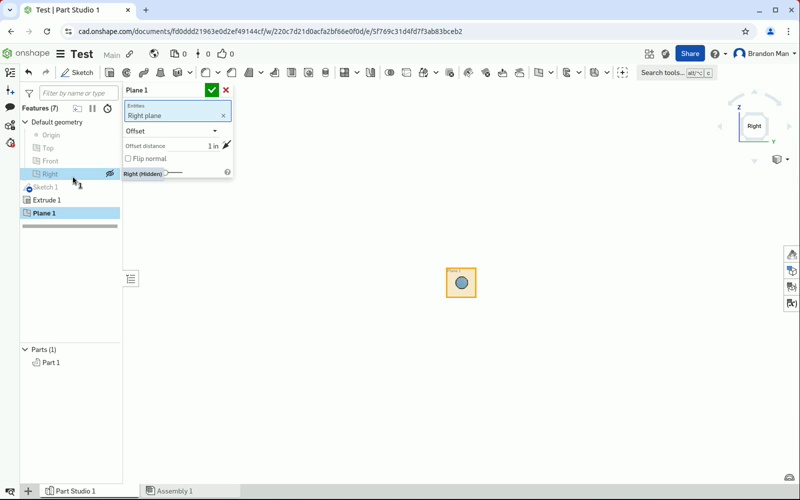
key(tab, 2)
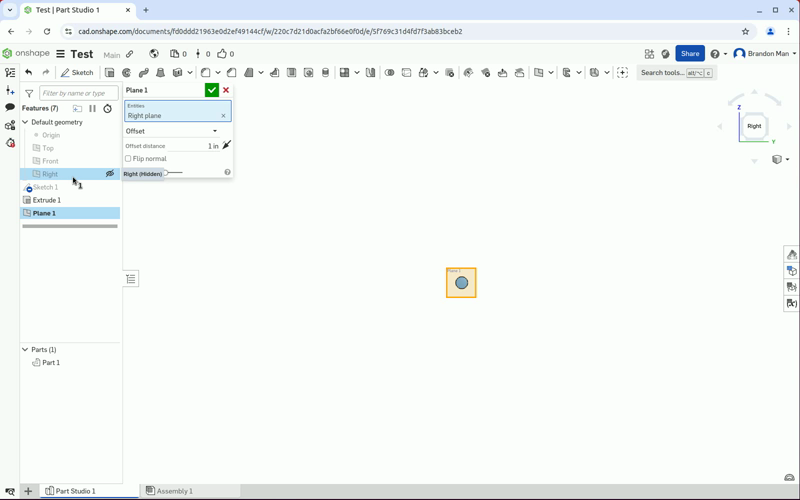
text(23.108)
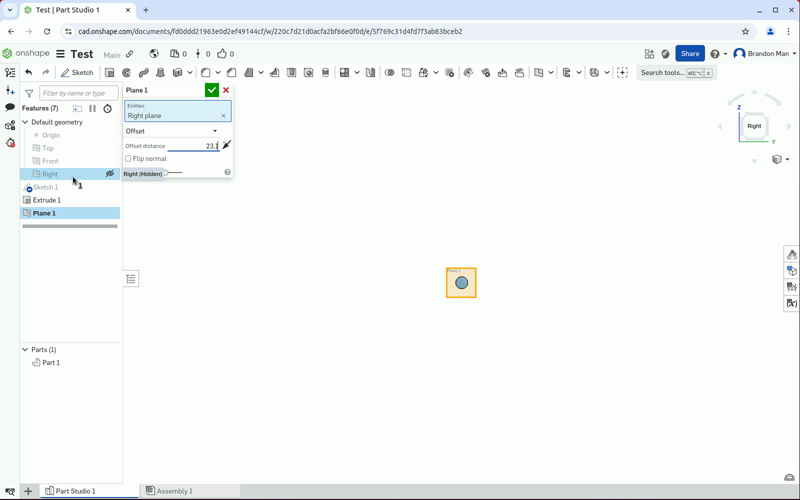
key(enter, 2)
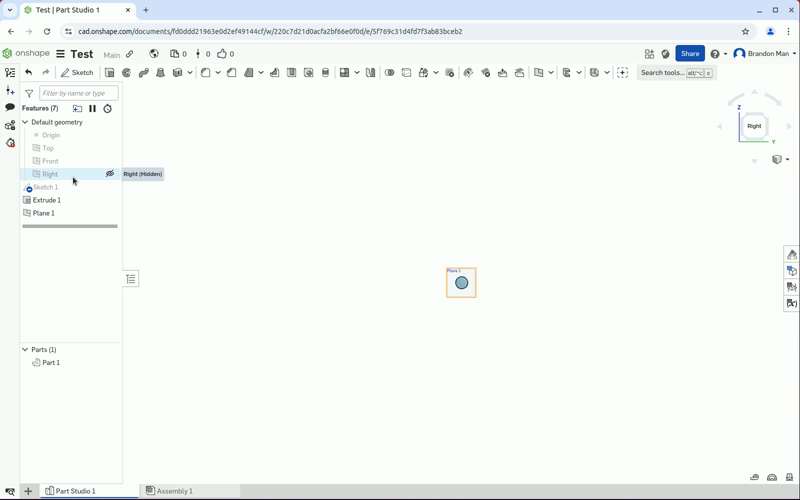
key(shift+s)
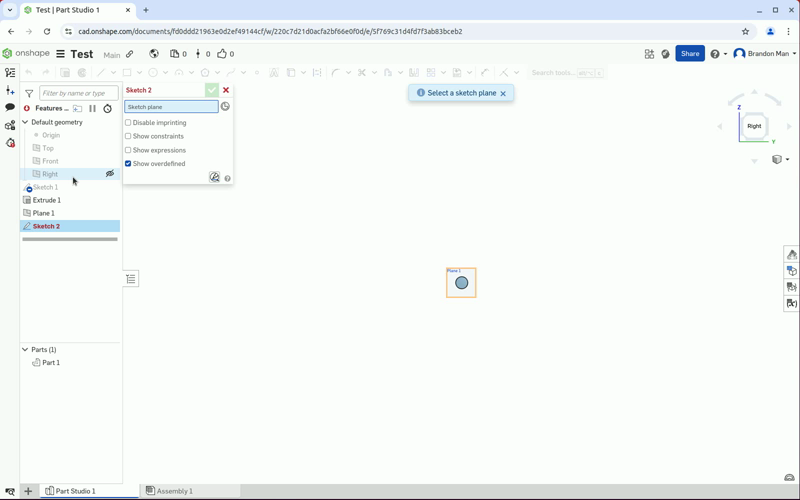
mouse_move(73, 215)
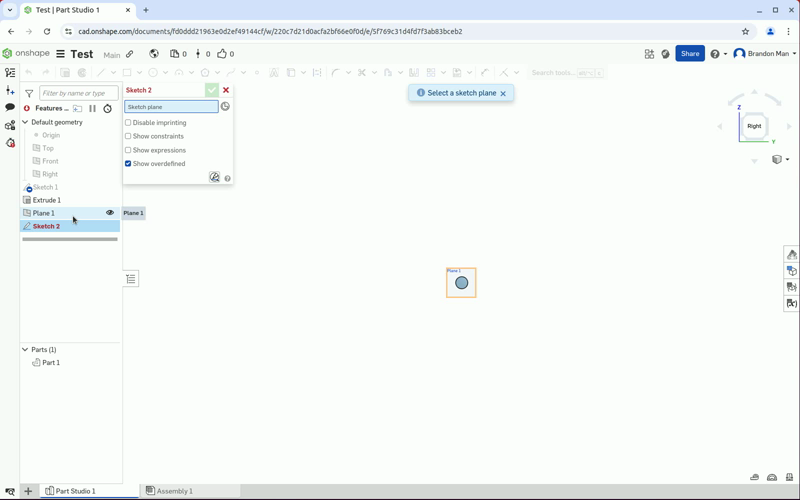
click(73, 215)
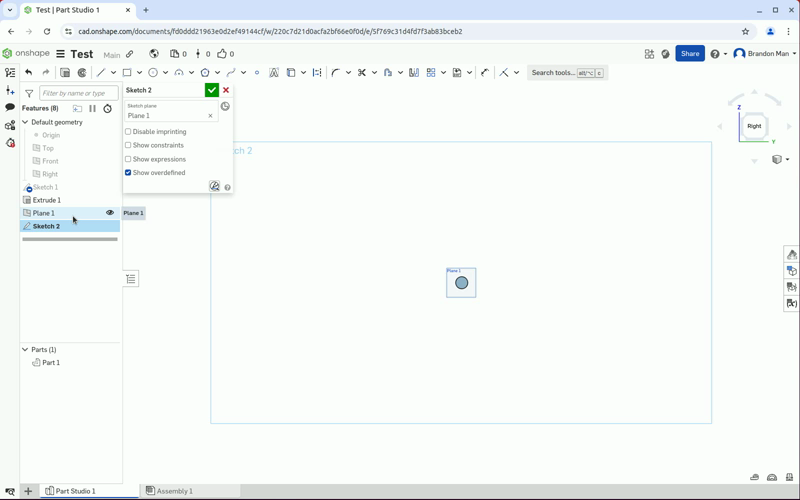
mouse_move(73, 352)
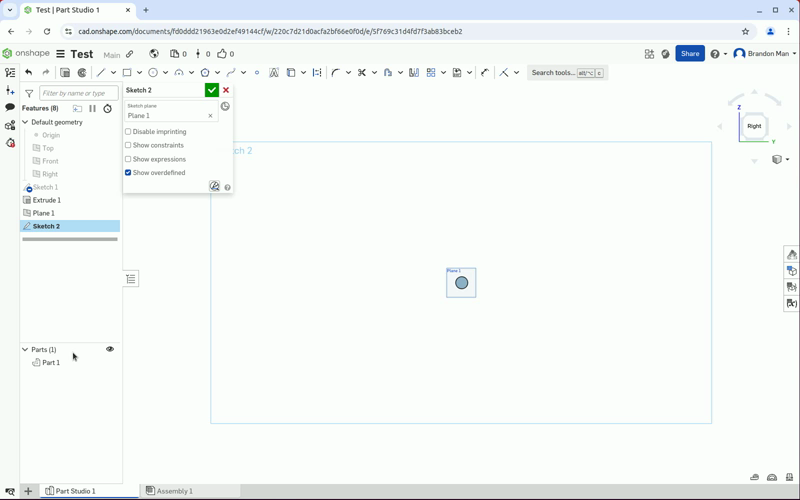
key(y)
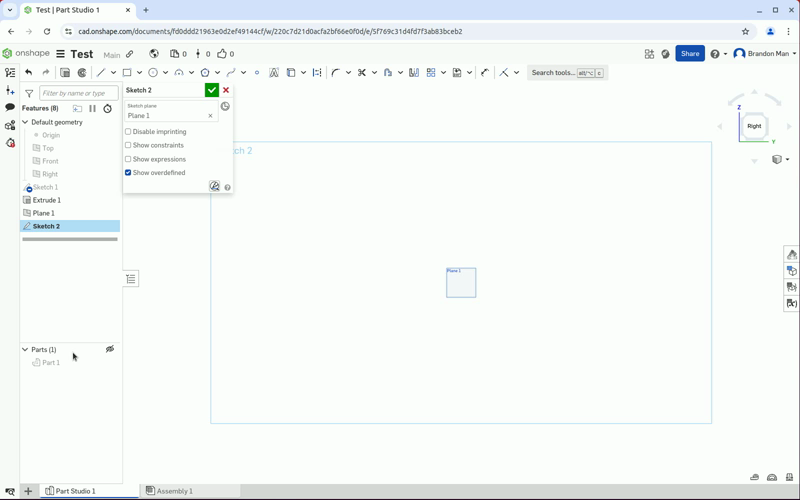
key(c)
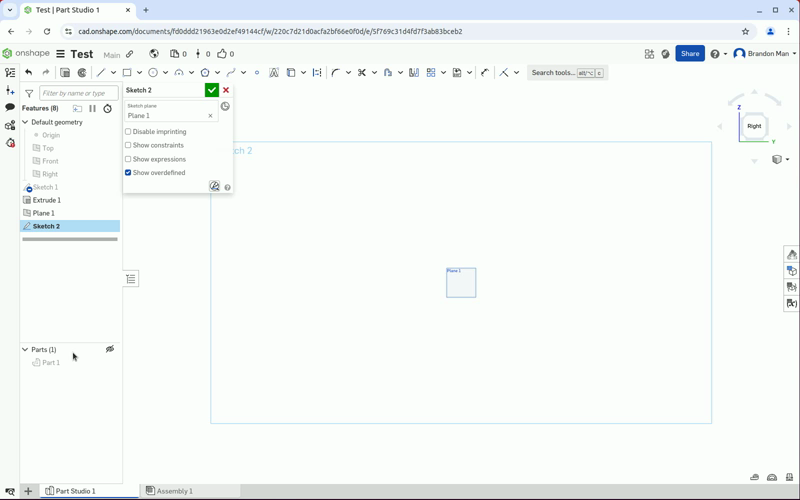
key_down(shift)
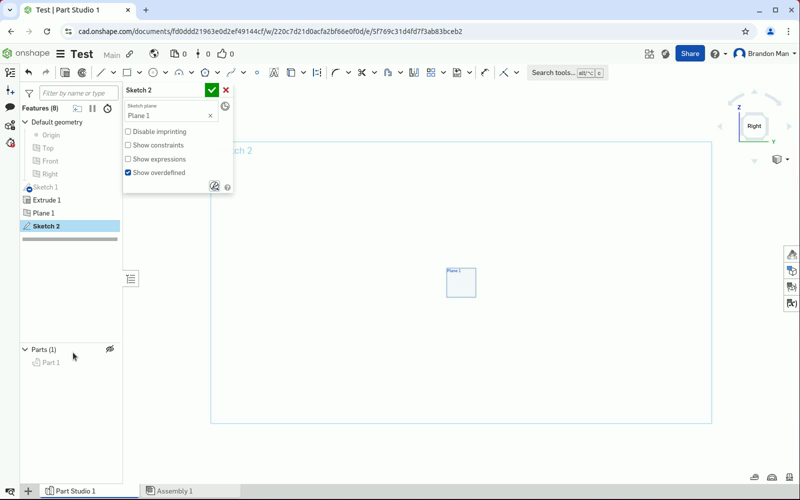
mouse_move(461, 282)
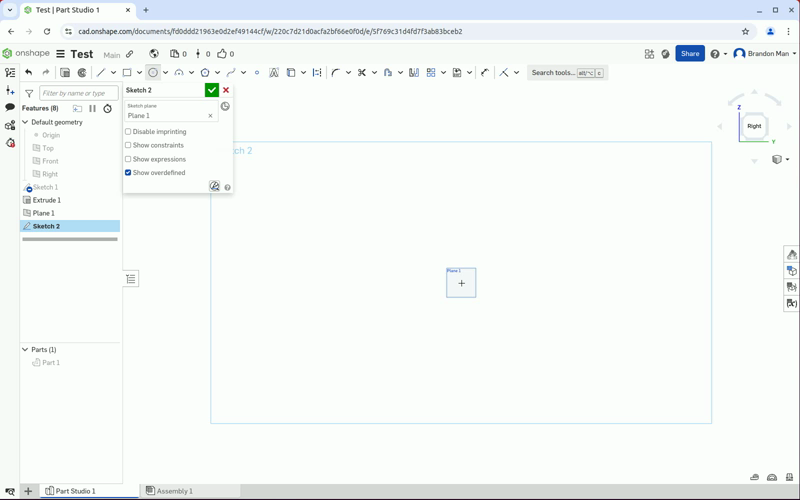
click(461, 282)
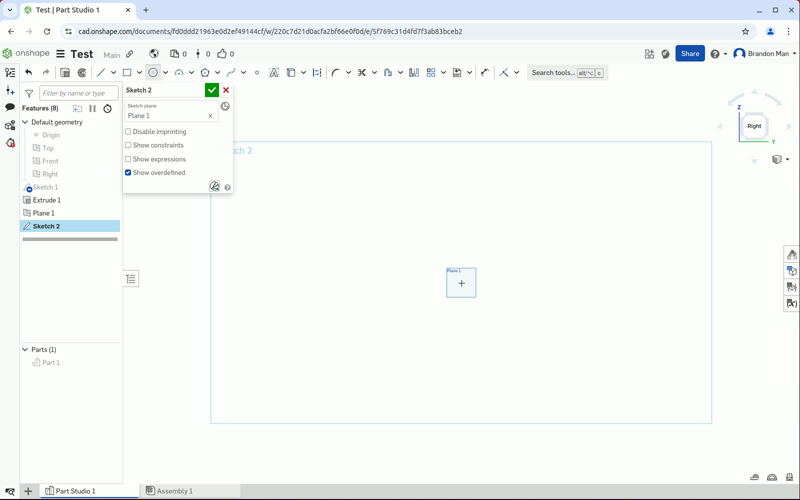
key_up(shift)
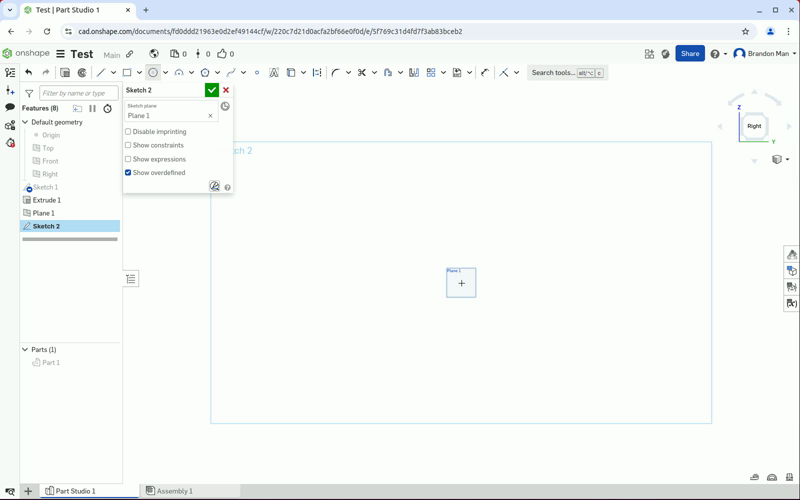
mouse_move(537, 282)
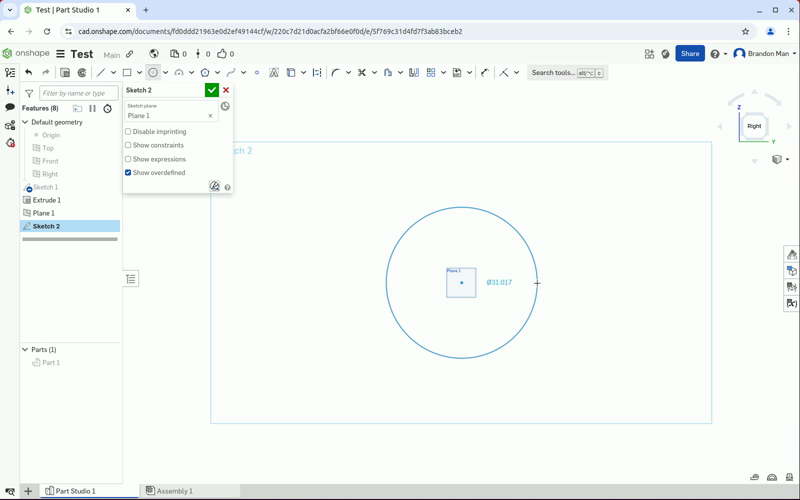
click(537, 282)
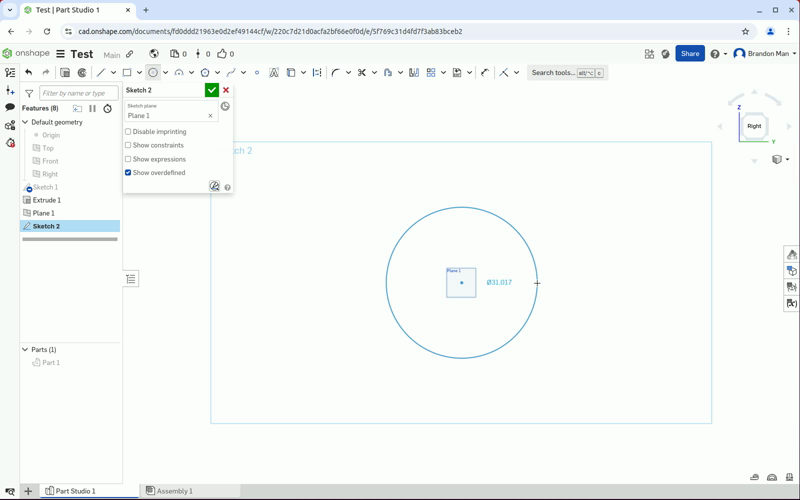
key(esc)
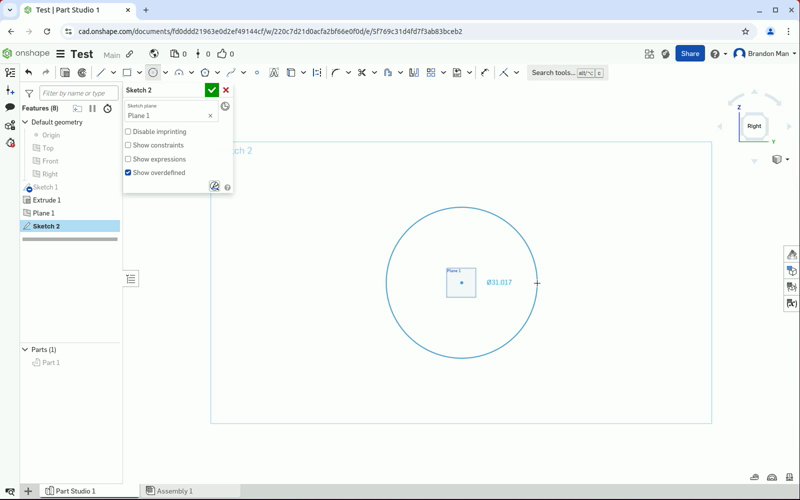
key(c)
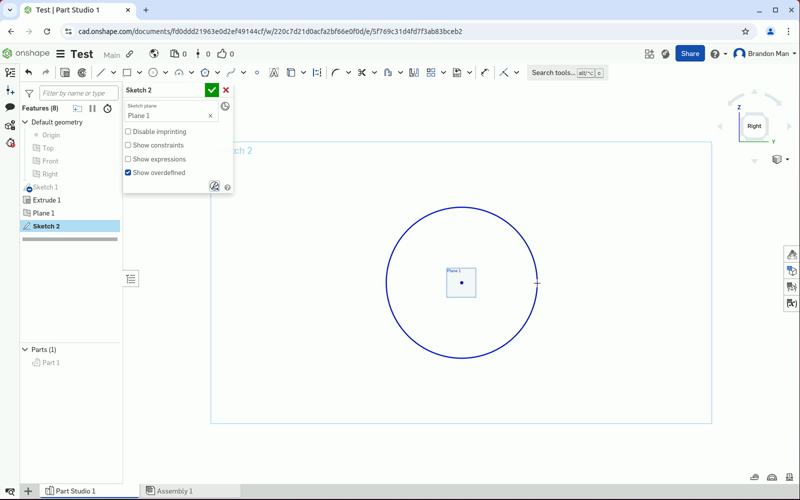
key_down(shift)
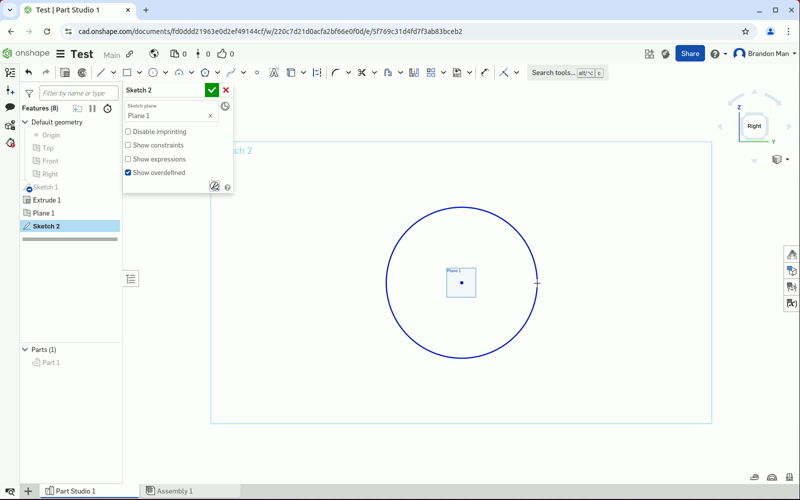
mouse_move(461, 282)
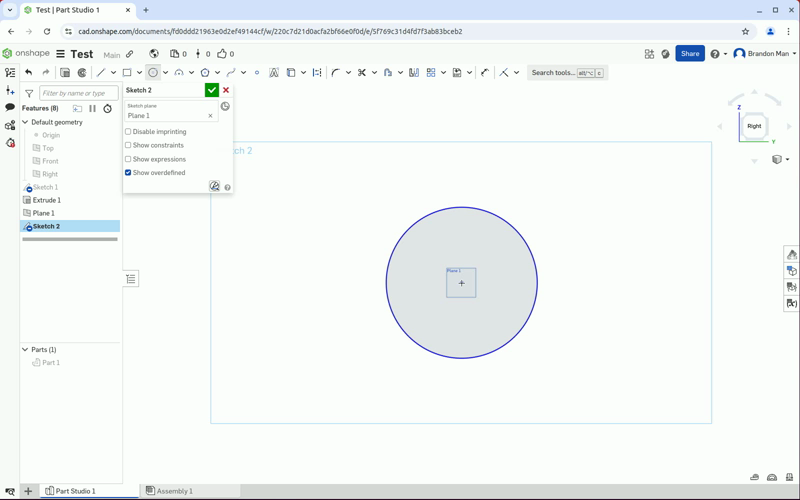
click(461, 282)
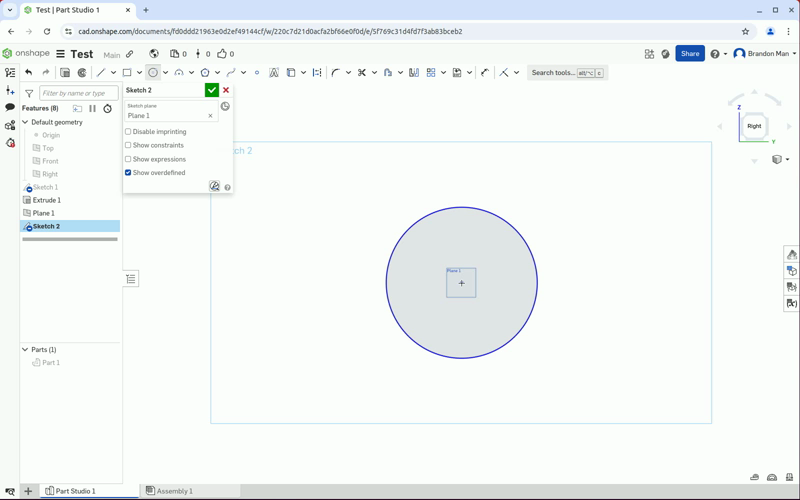
key_up(shift)
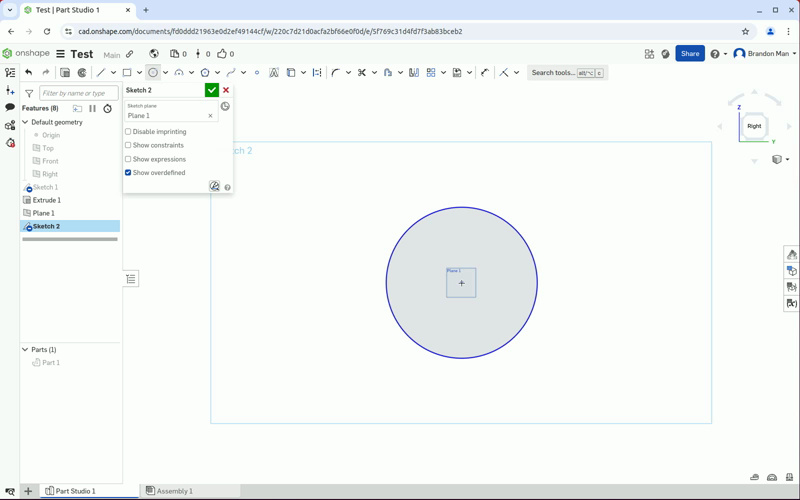
mouse_move(466, 282)
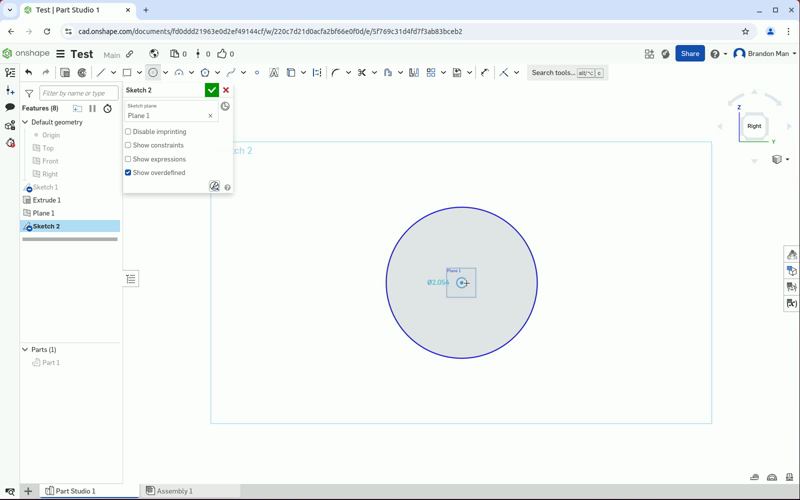
click(466, 282)
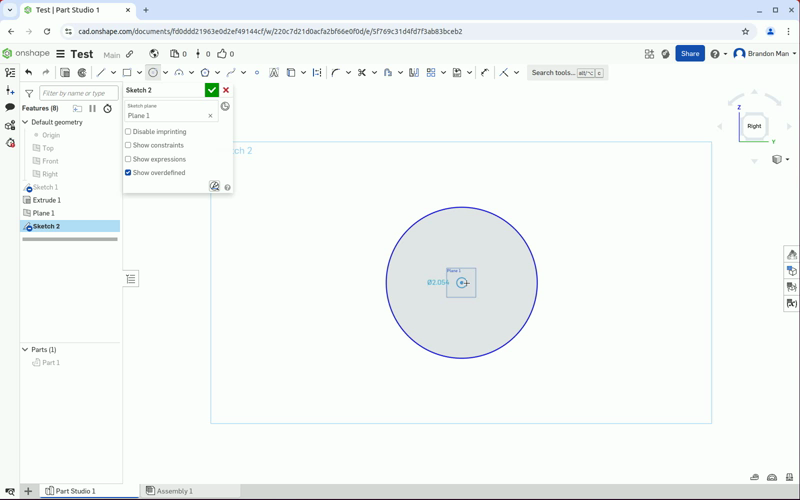
key(esc)
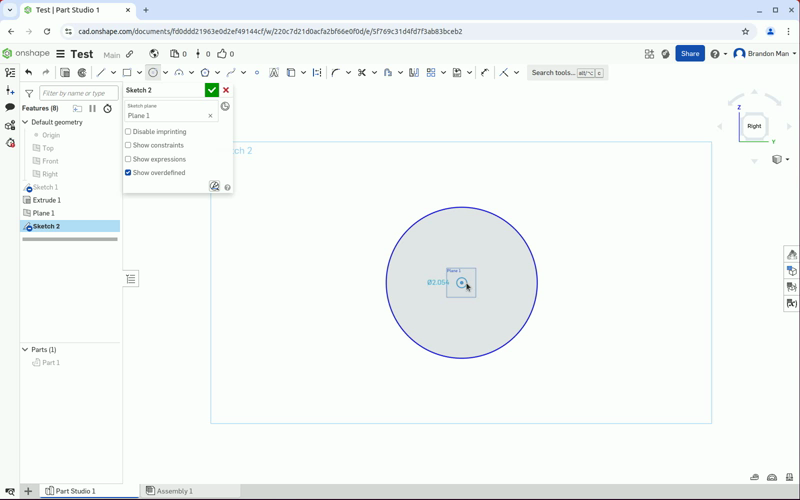
mouse_move(455, 259)
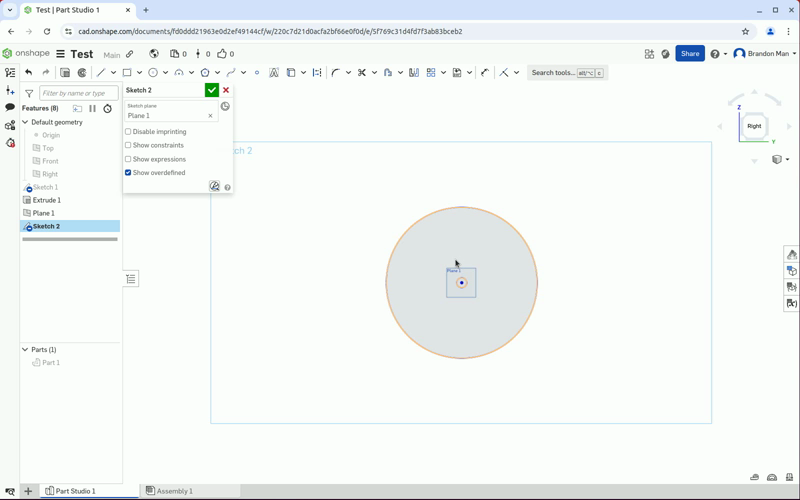
click(455, 259)
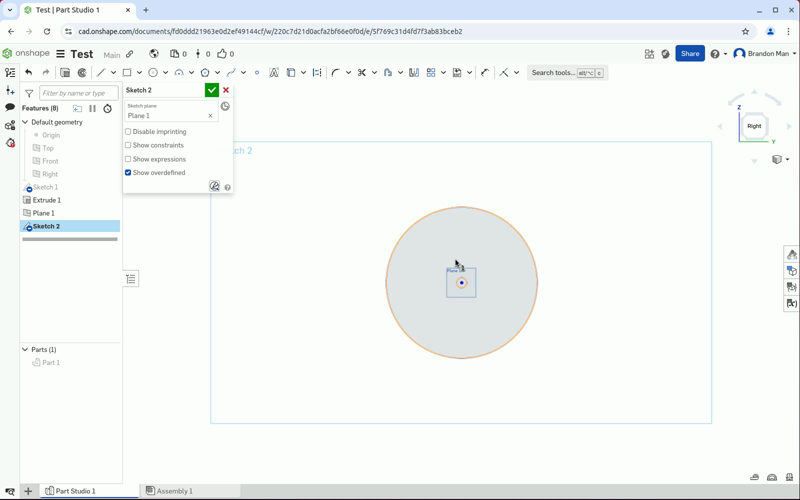
mouse_move(73, 352)
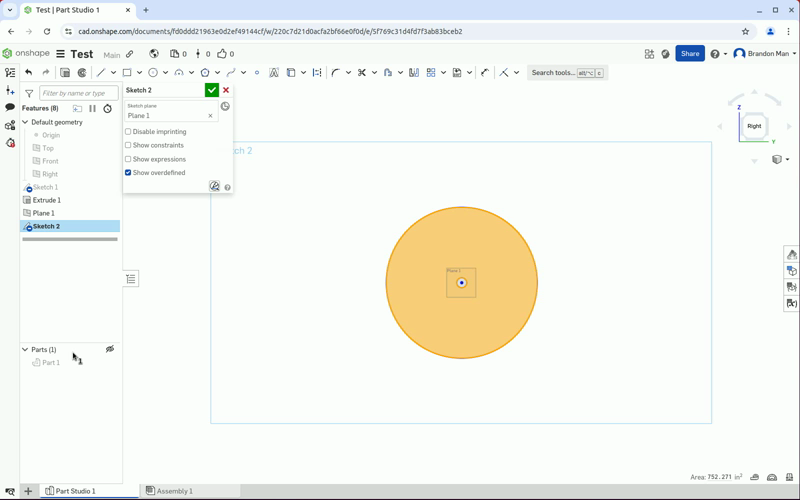
key(shift+y)
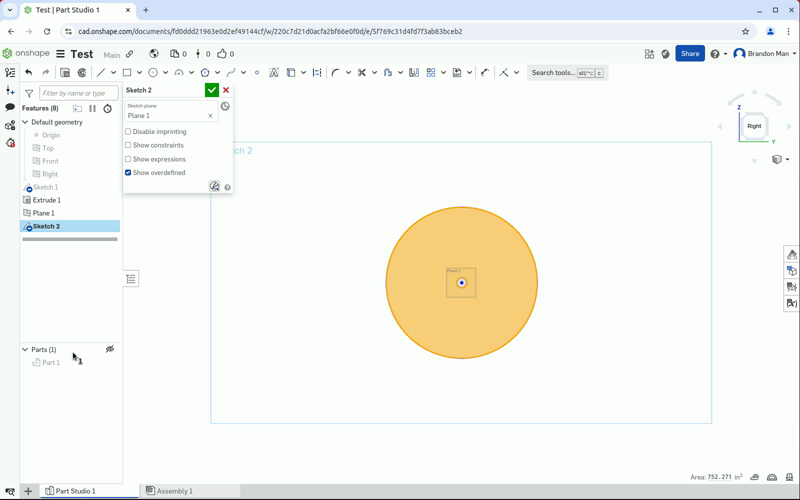
key(shift+e)
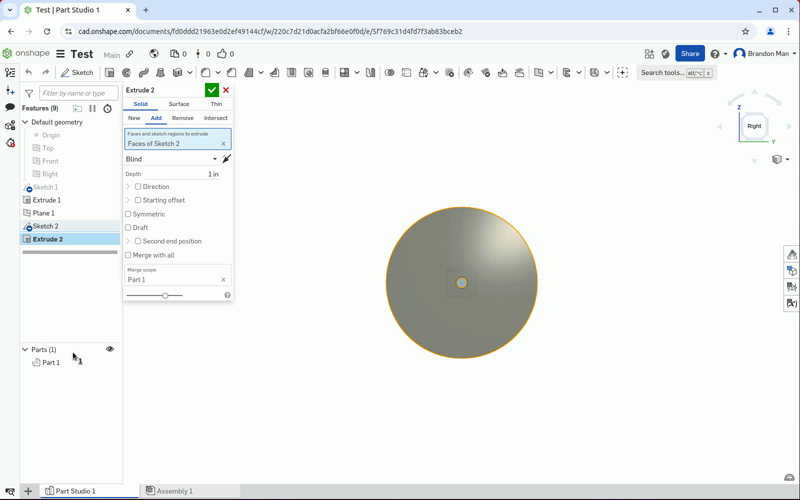
mouse_move(143, 106)
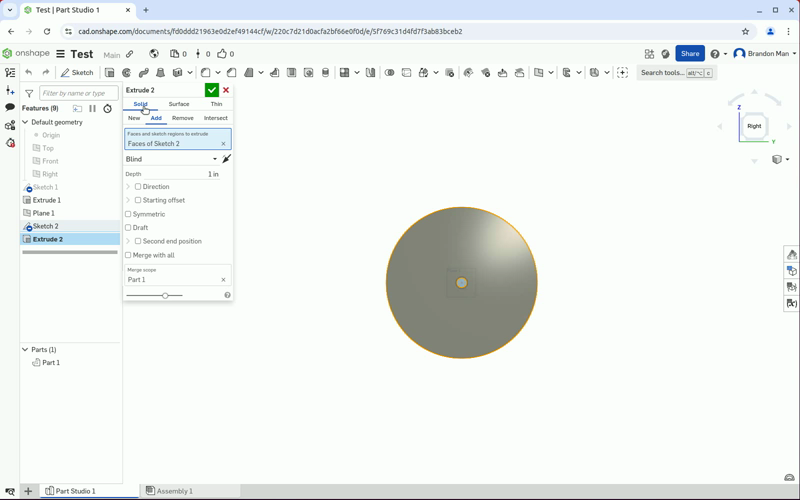
click(143, 106)
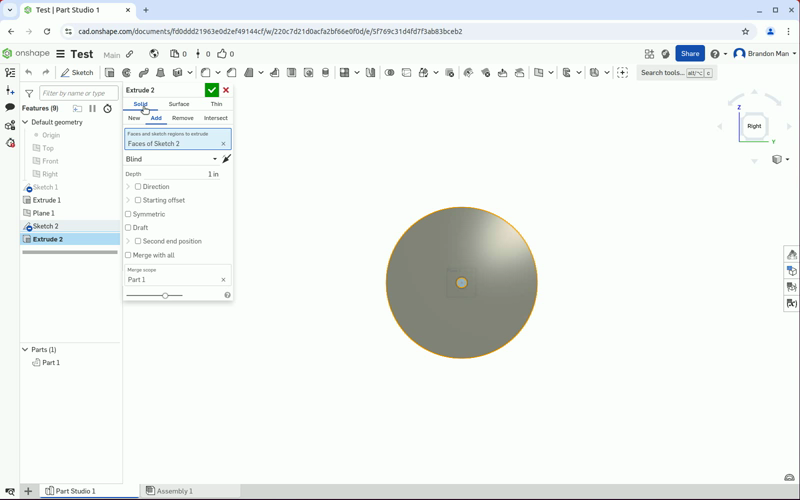
mouse_move(137, 120)
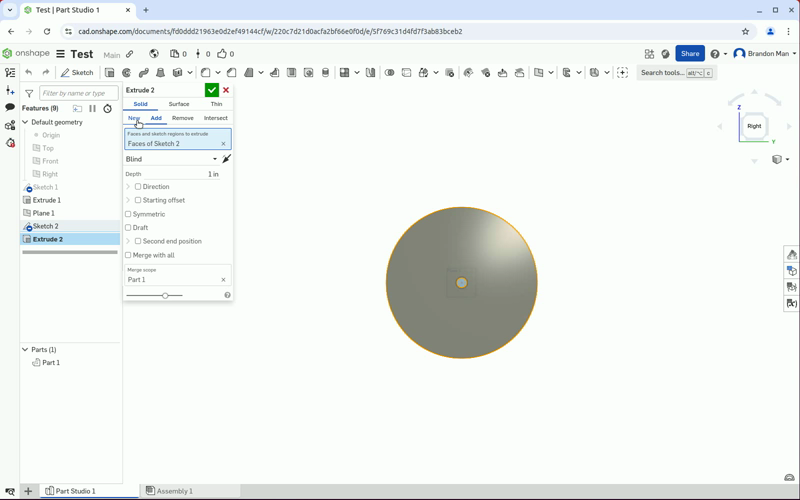
click(137, 120)
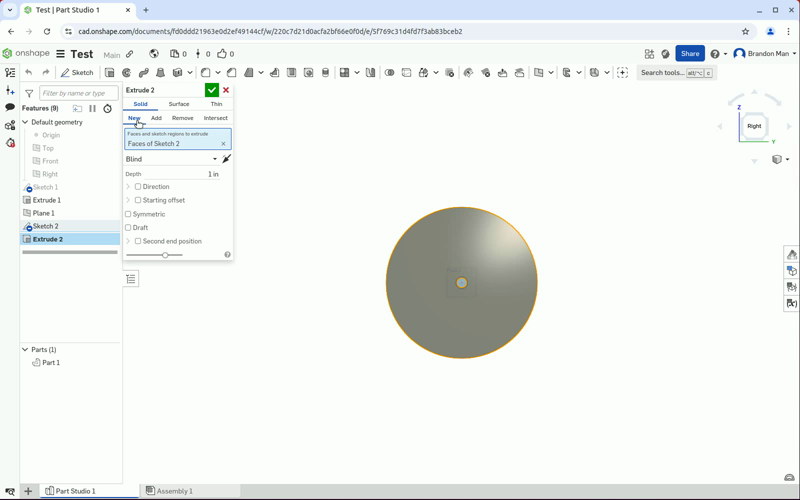
key(tab, 4)
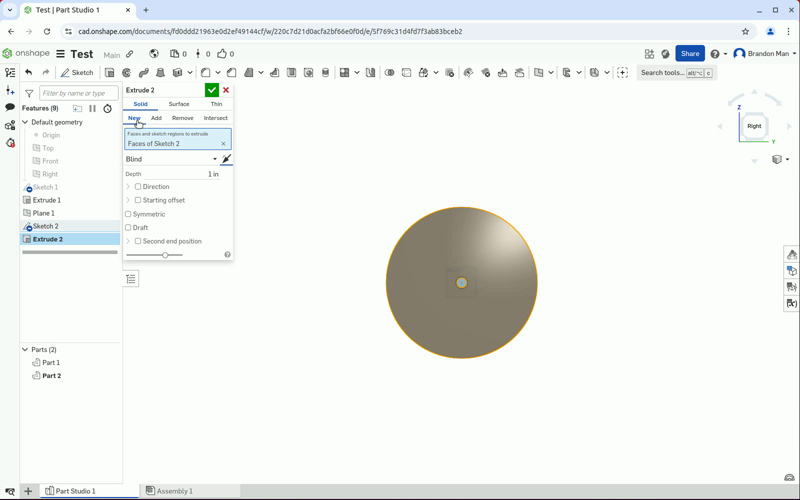
text(-6.258)
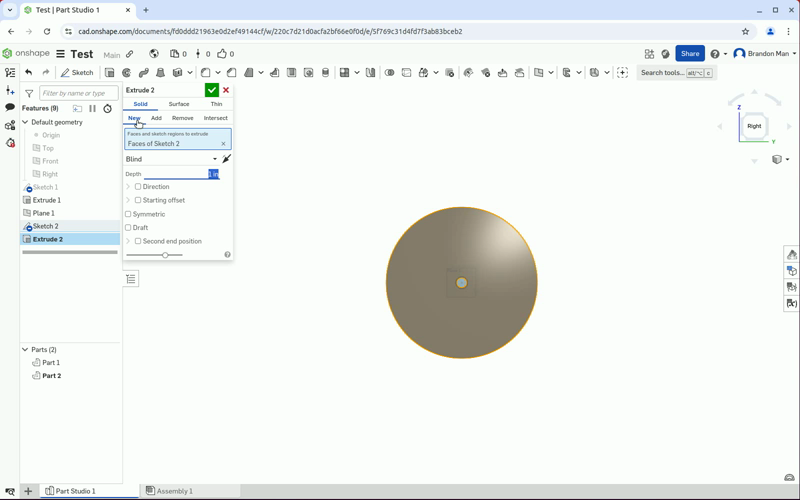
key(enter)
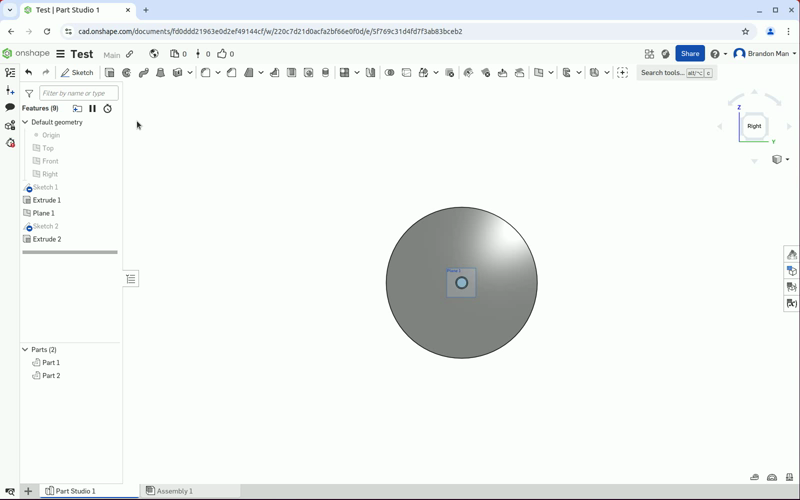
key(shift+h)
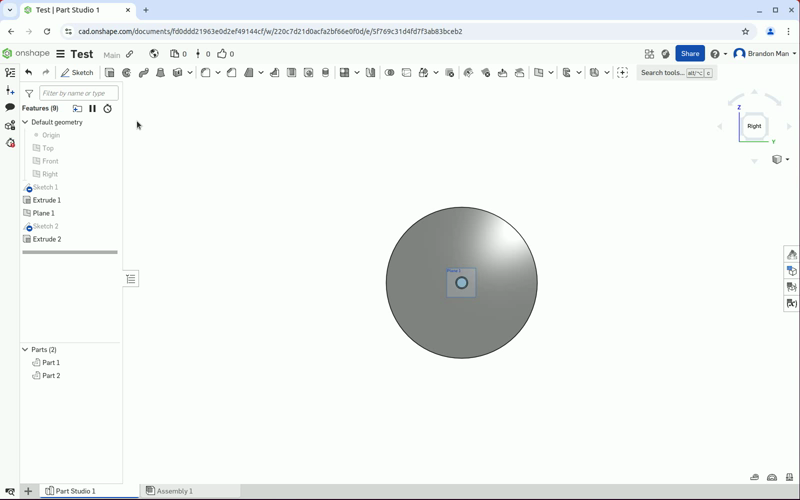
key(shift+h)
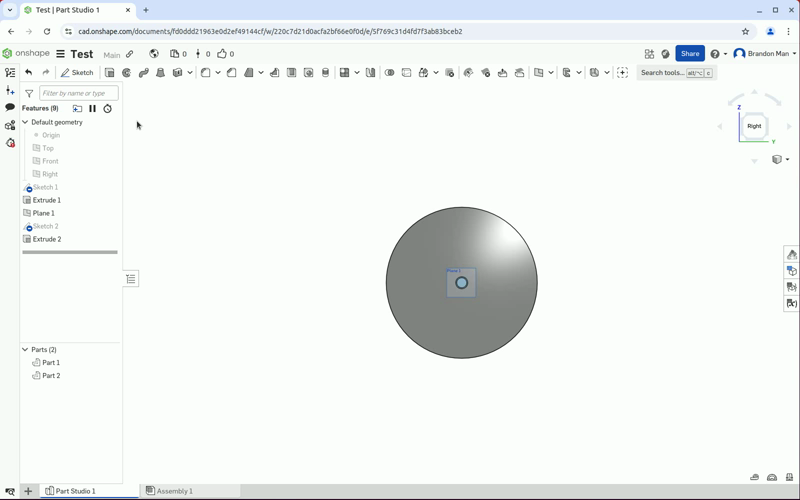
mouse_move(73, 189)
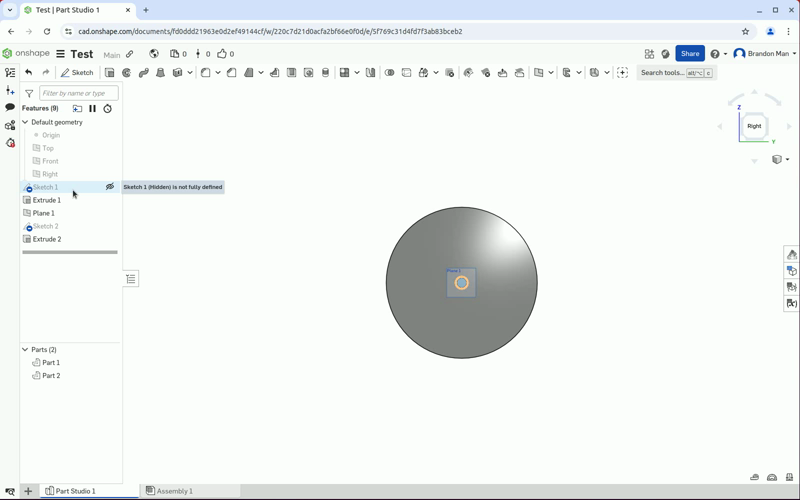
click(73, 189)
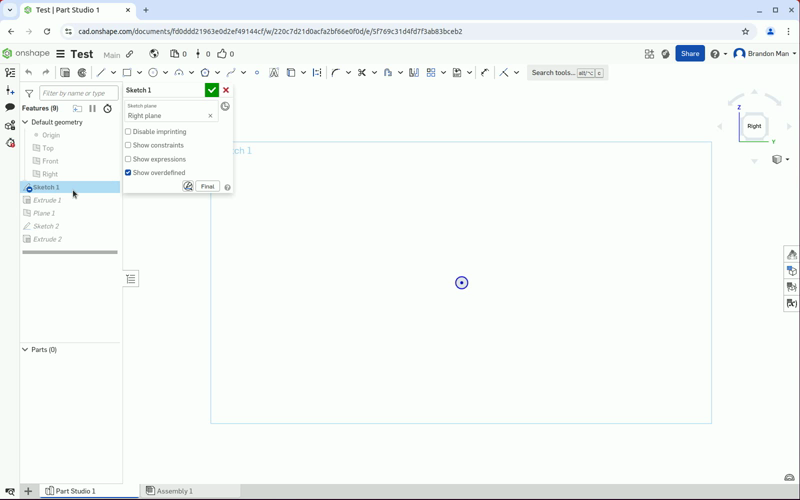
mouse_move(229, 92)
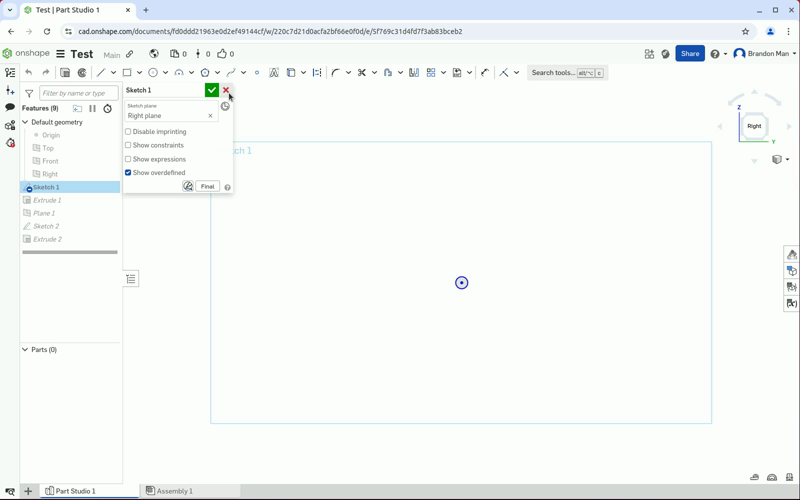
click(229, 92)
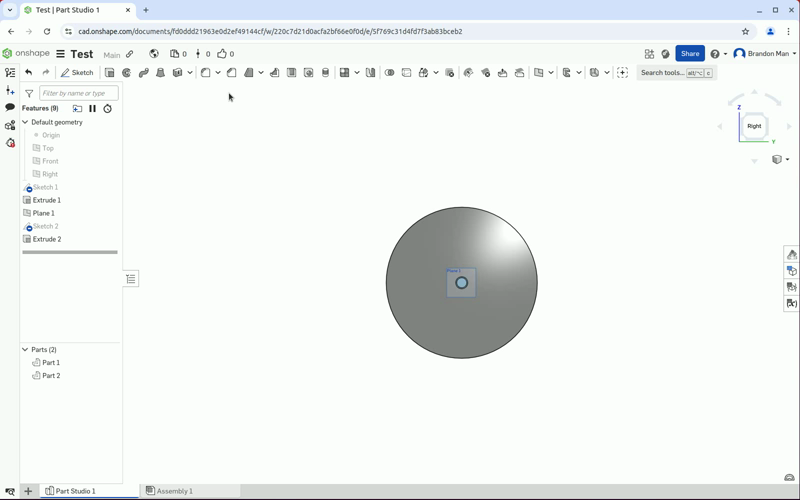
mouse_move(541, 75)
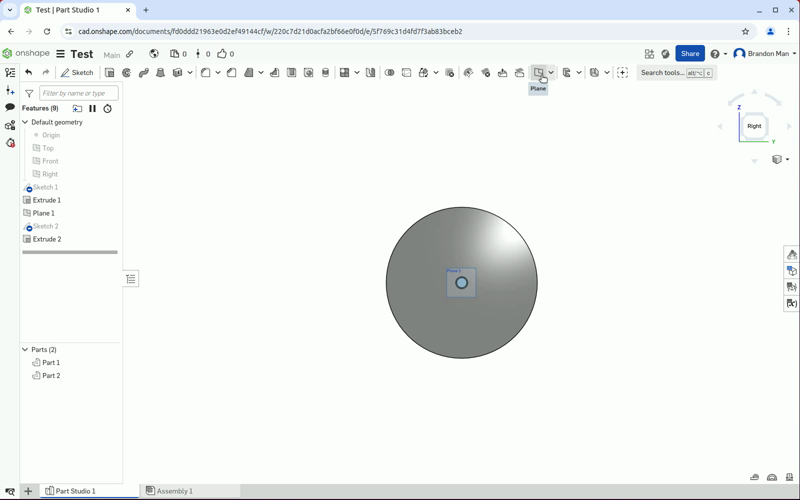
click(541, 75)
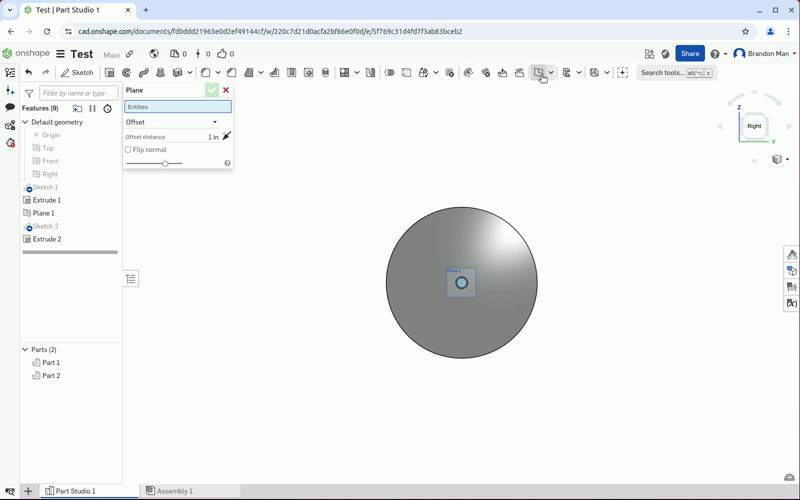
mouse_move(73, 176)
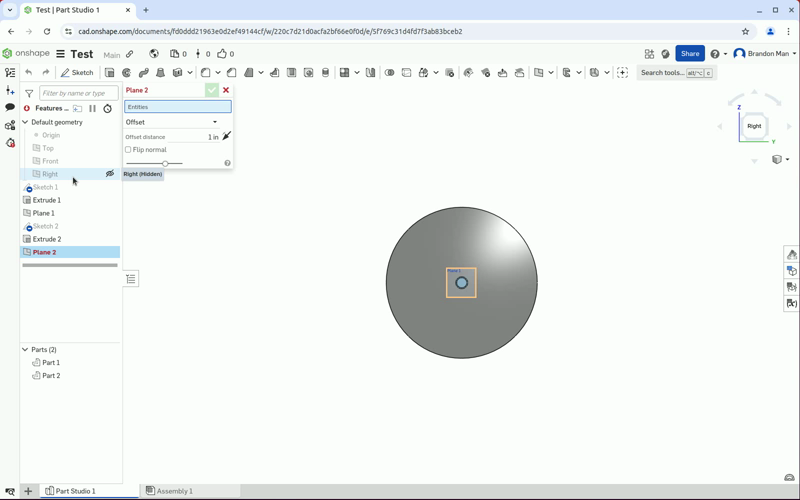
click(73, 176)
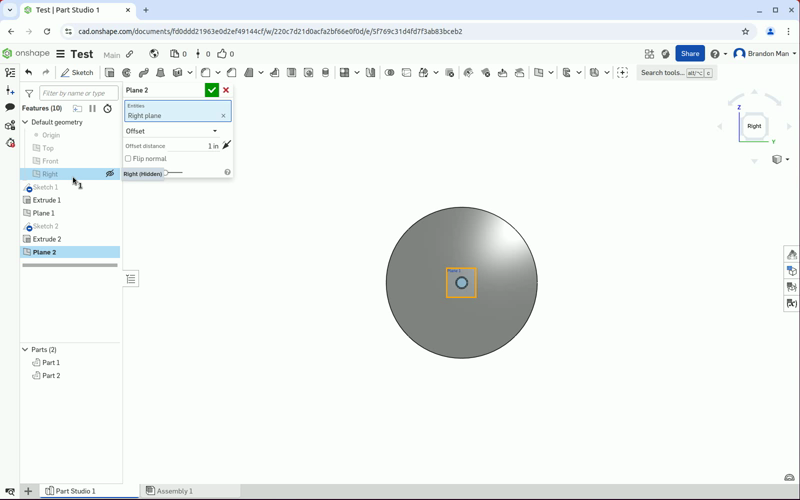
key(tab, 2)
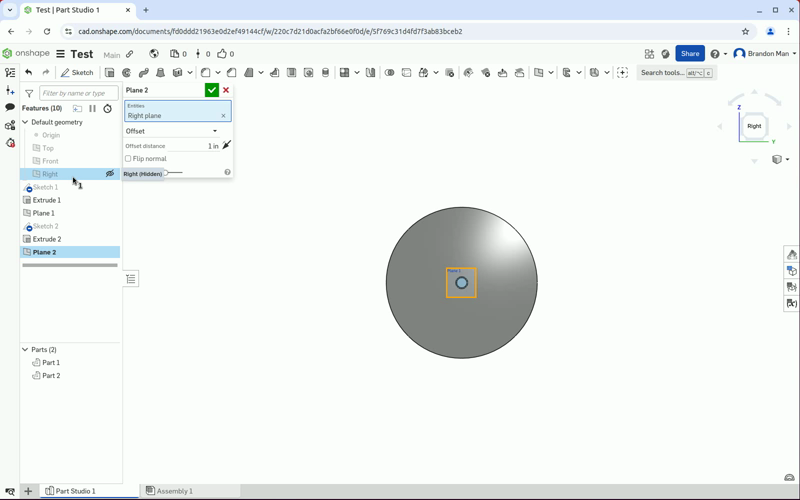
text(23.108)
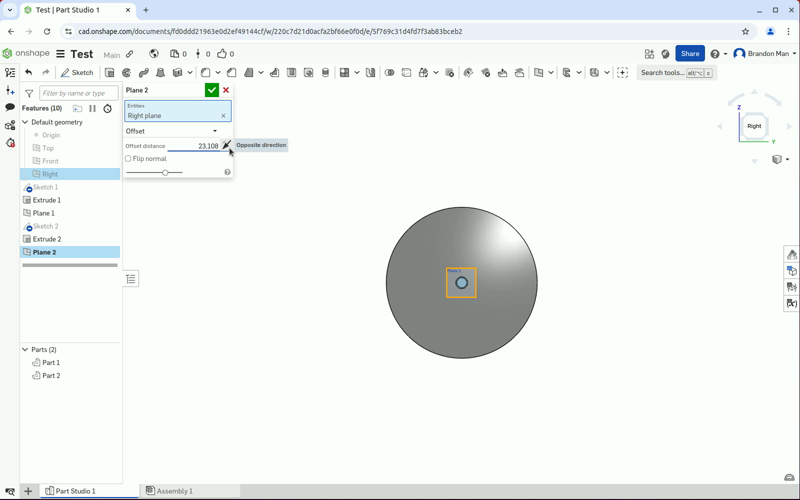
mouse_move(229, 147)
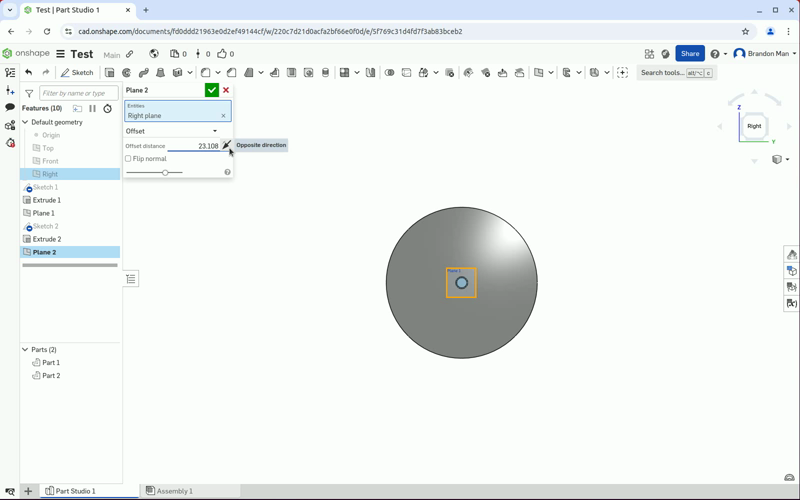
click(229, 147)
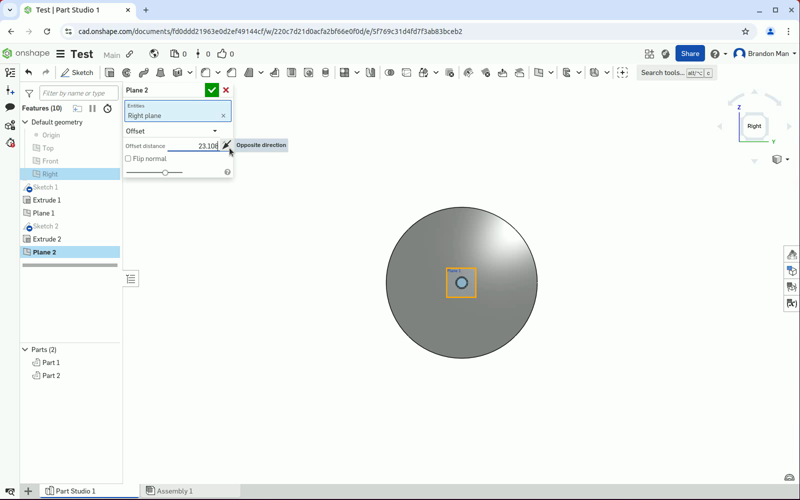
key(enter, 2)
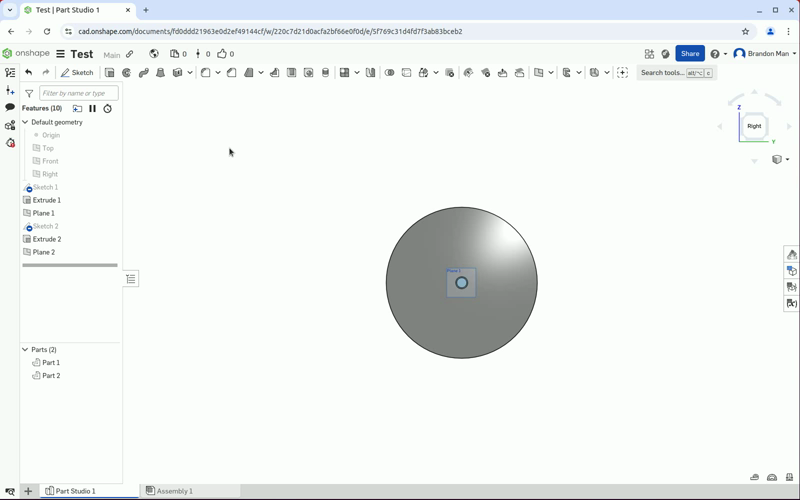
key(shift+s)
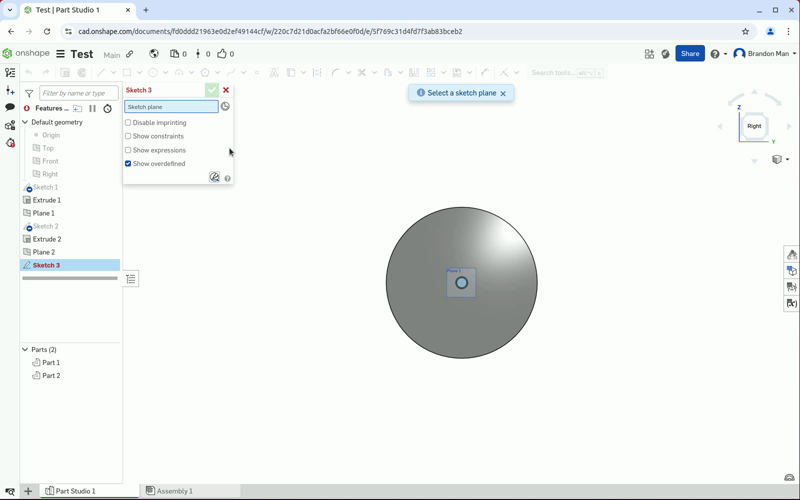
mouse_move(73, 254)
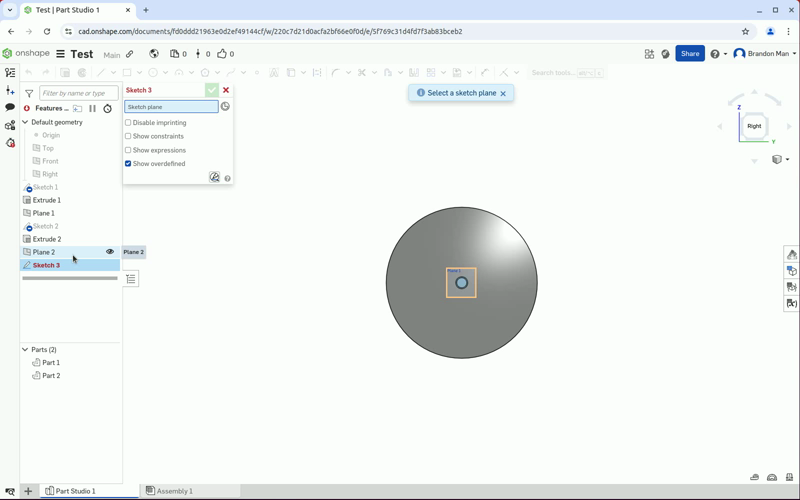
click(73, 254)
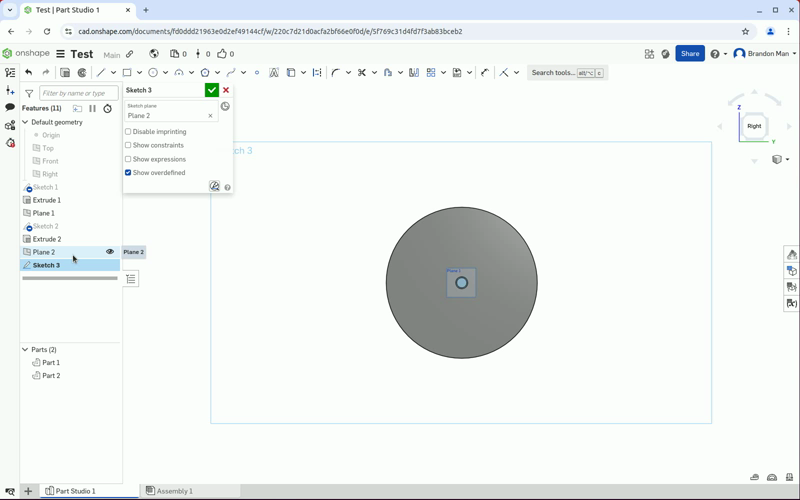
mouse_move(73, 352)
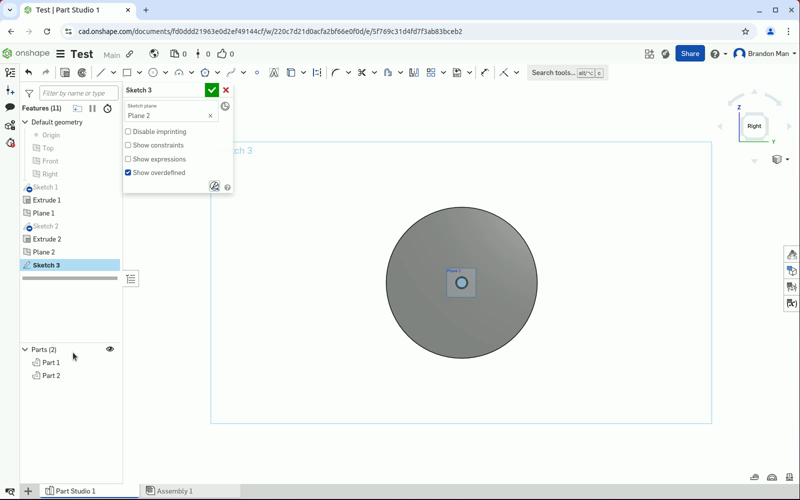
key(y)
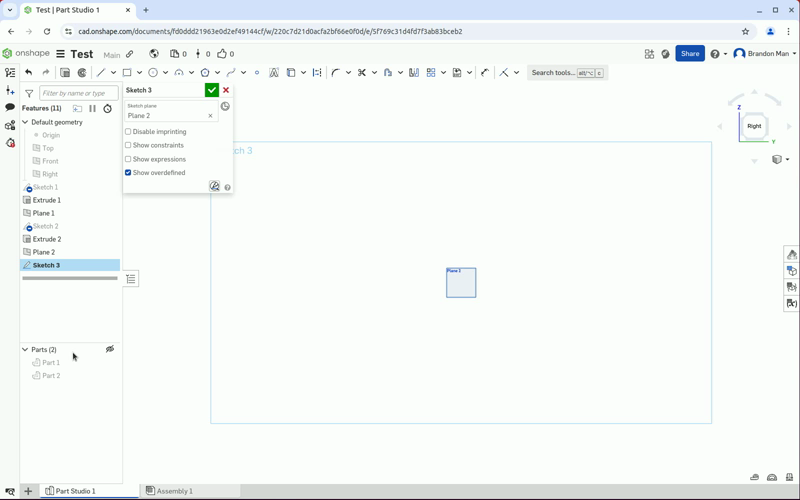
key(c)
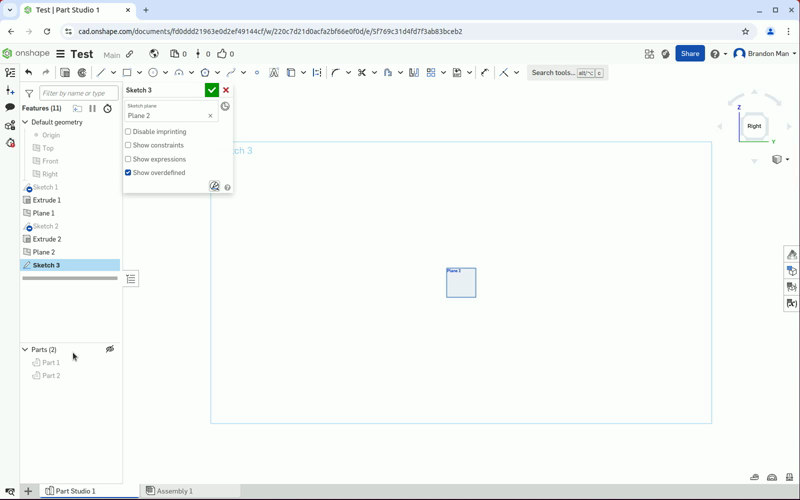
key_down(shift)
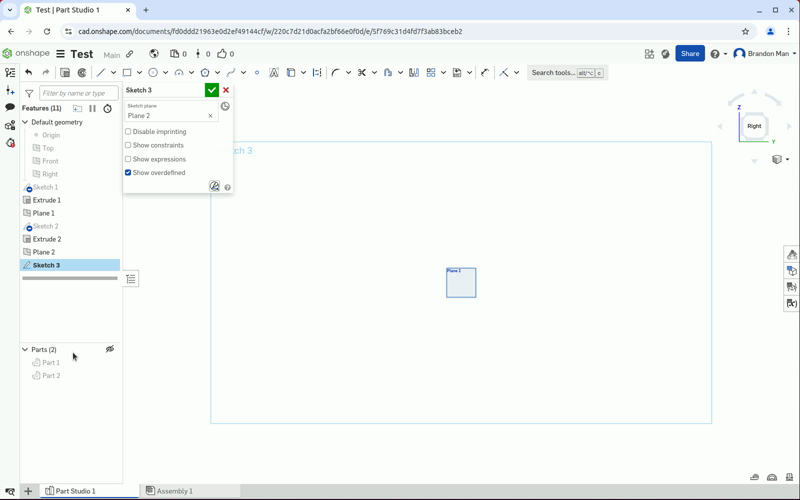
mouse_move(461, 282)
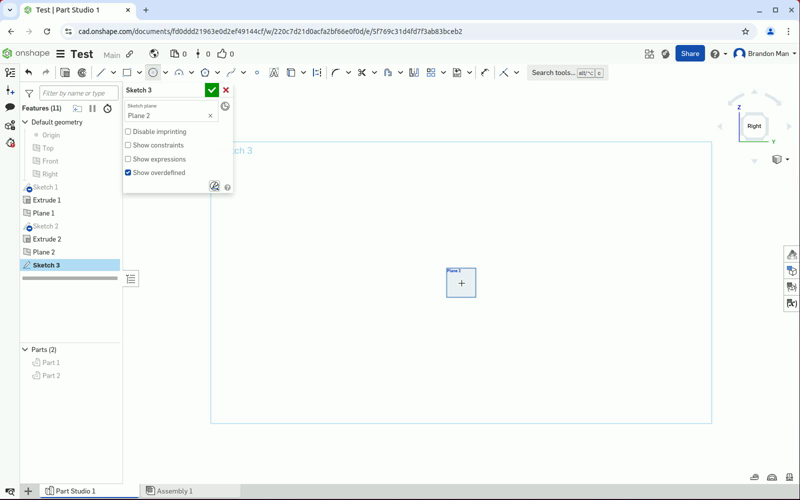
click(461, 282)
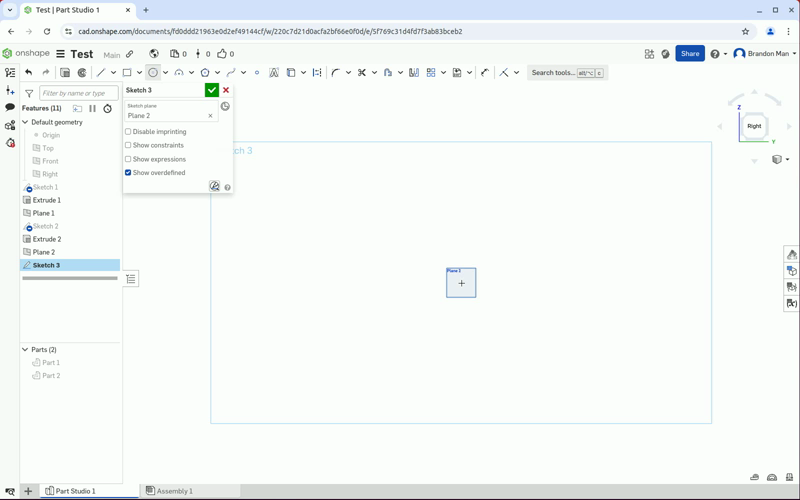
key_up(shift)
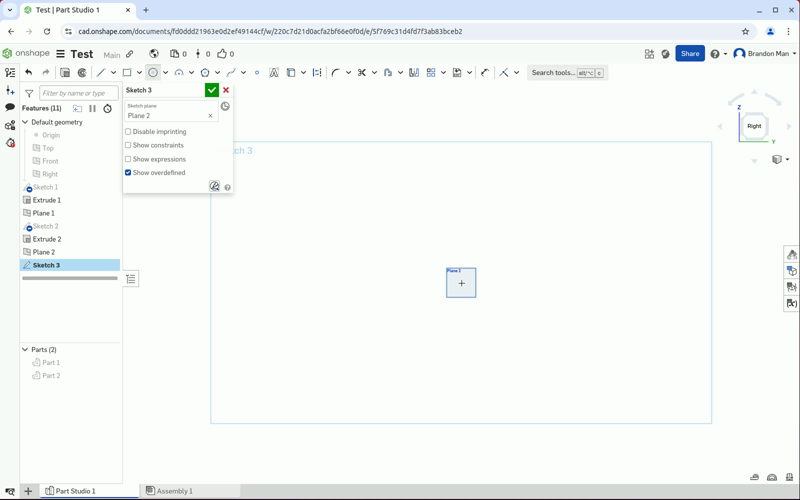
mouse_move(537, 282)
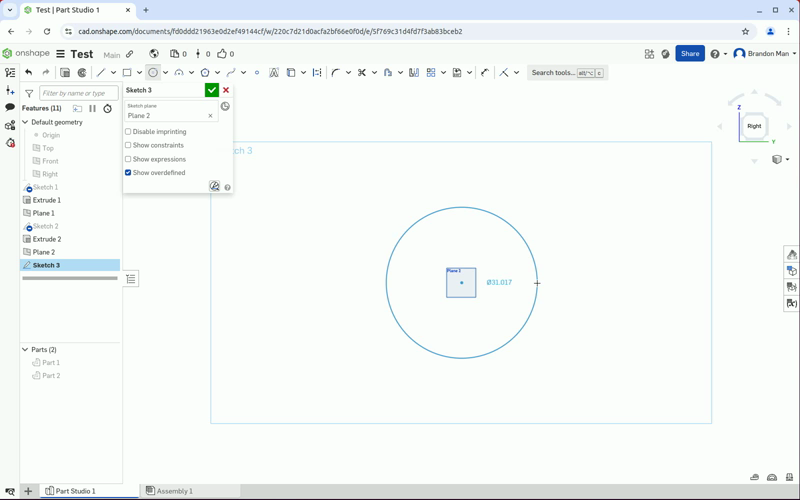
click(537, 282)
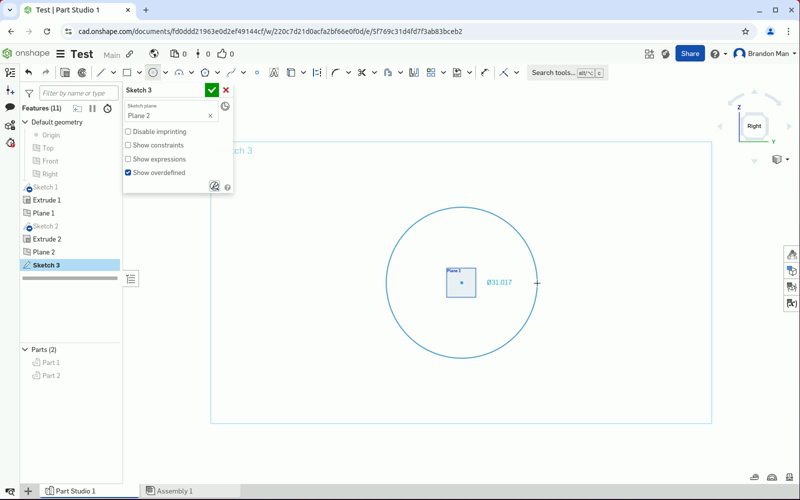
key(esc)
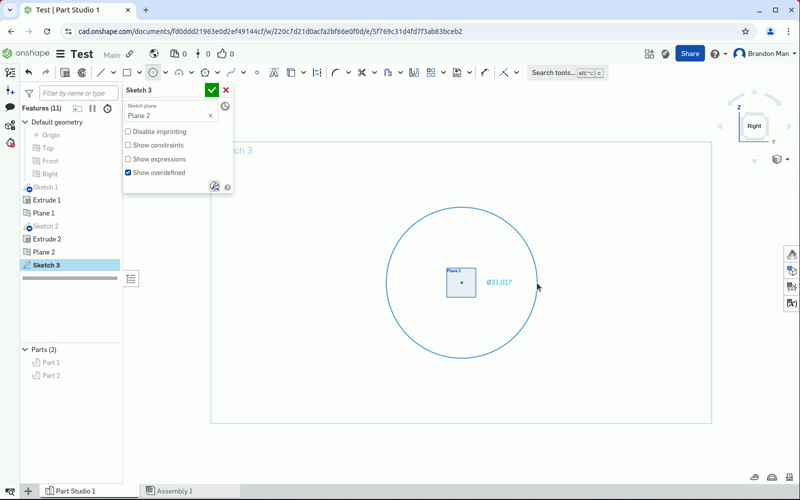
key(c)
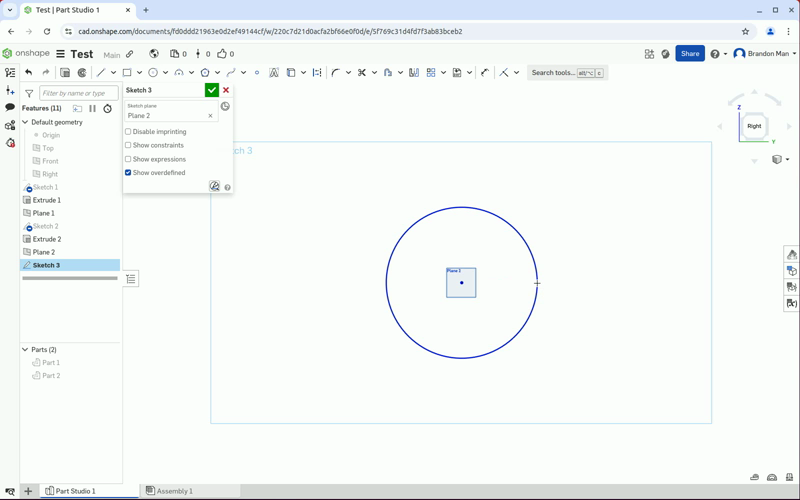
key_down(shift)
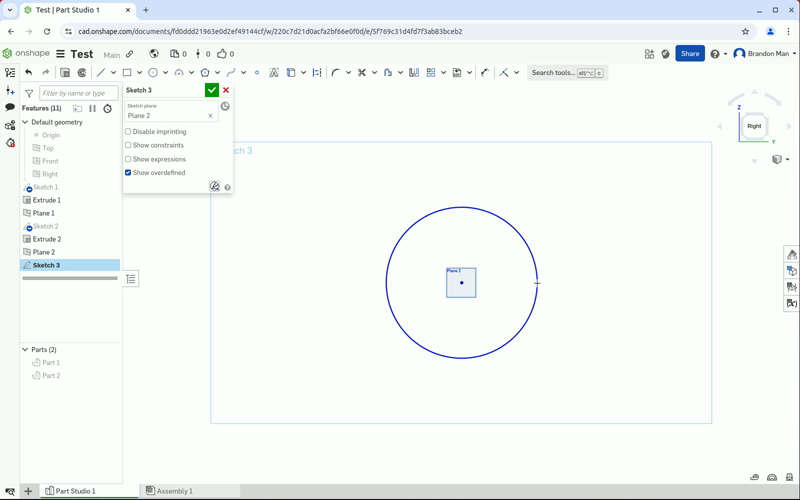
mouse_move(461, 282)
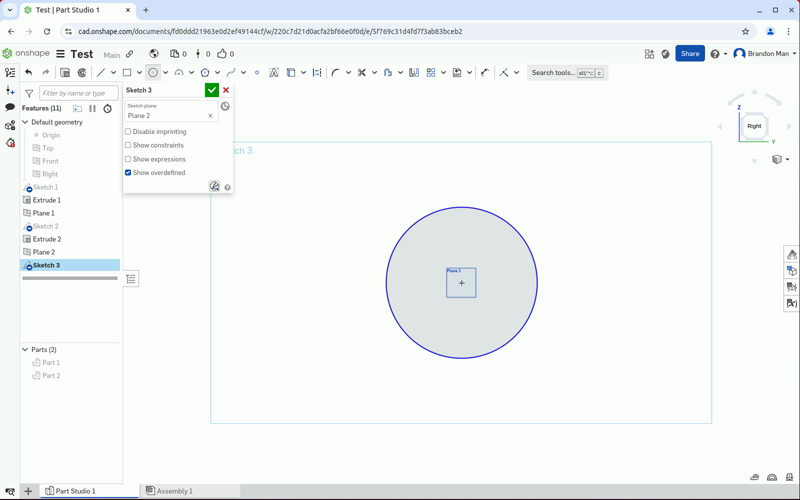
click(461, 282)
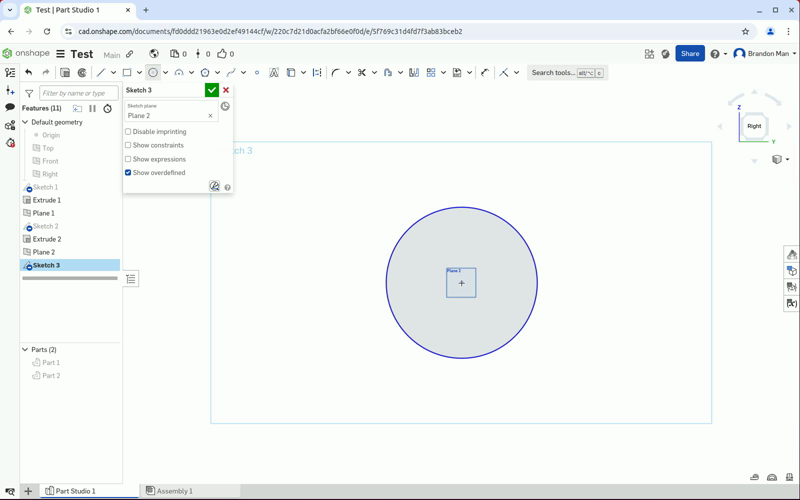
key_up(shift)
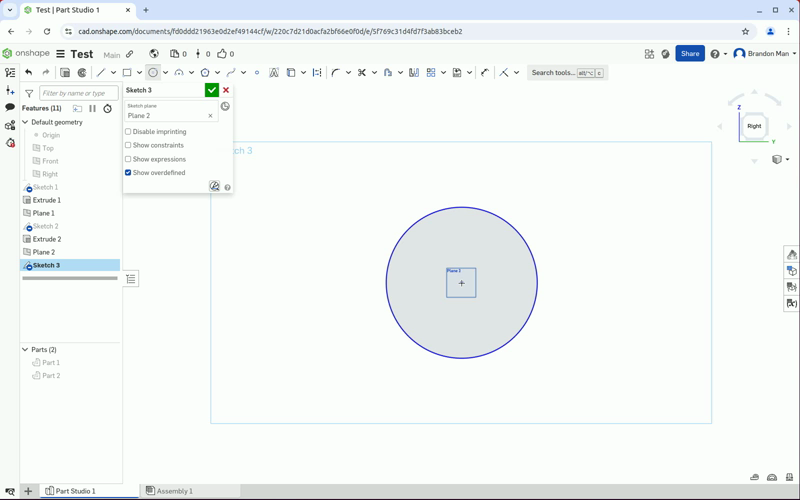
mouse_move(466, 282)
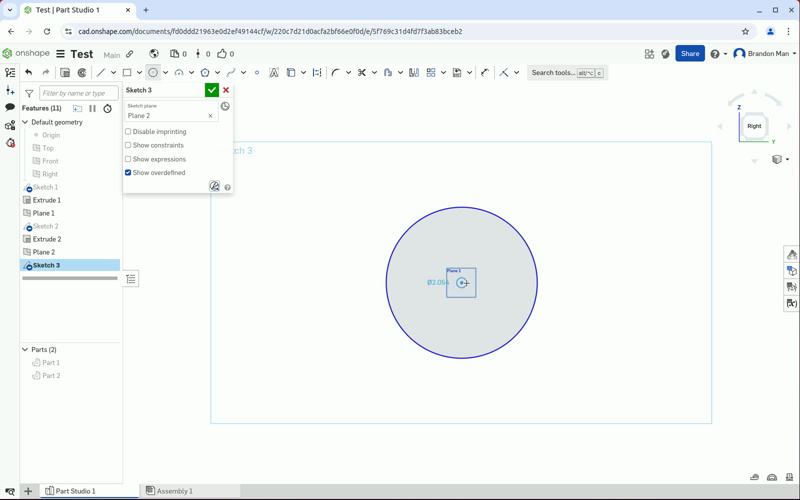
click(466, 282)
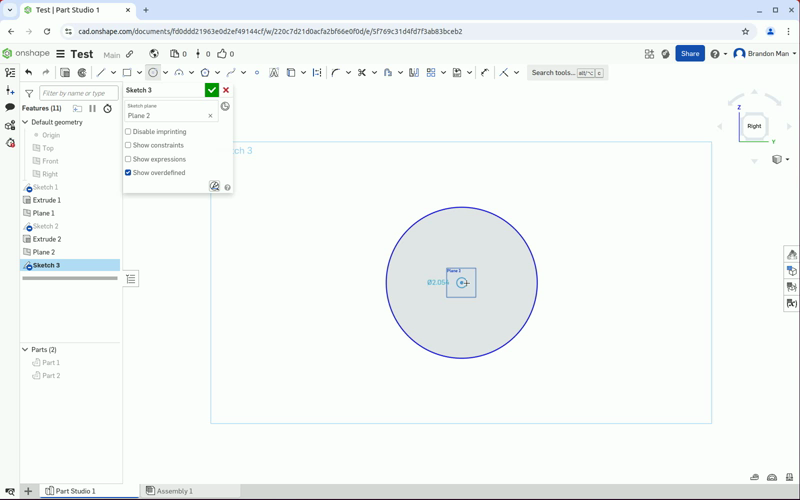
key(esc)
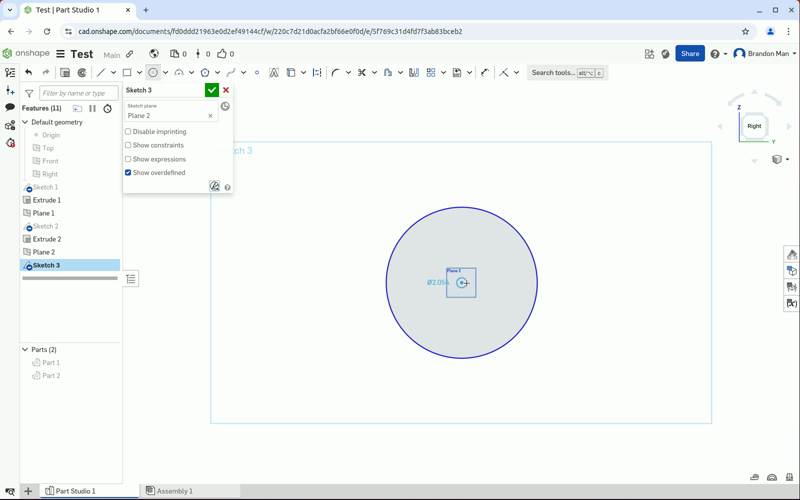
mouse_move(470, 343)
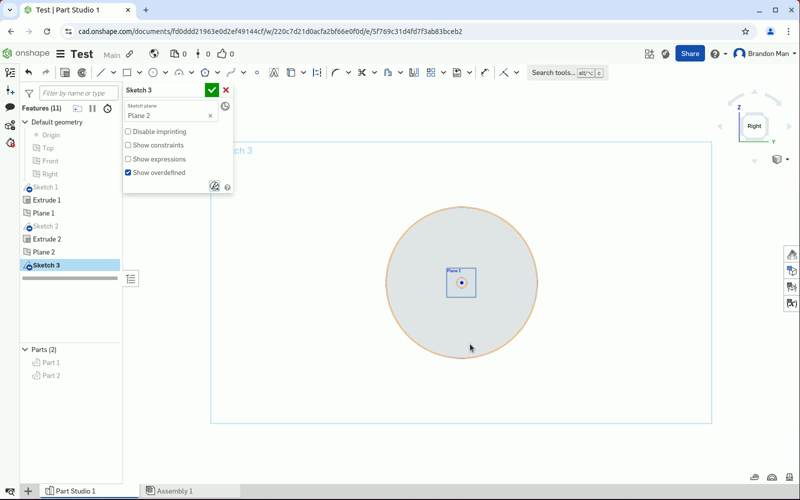
click(470, 343)
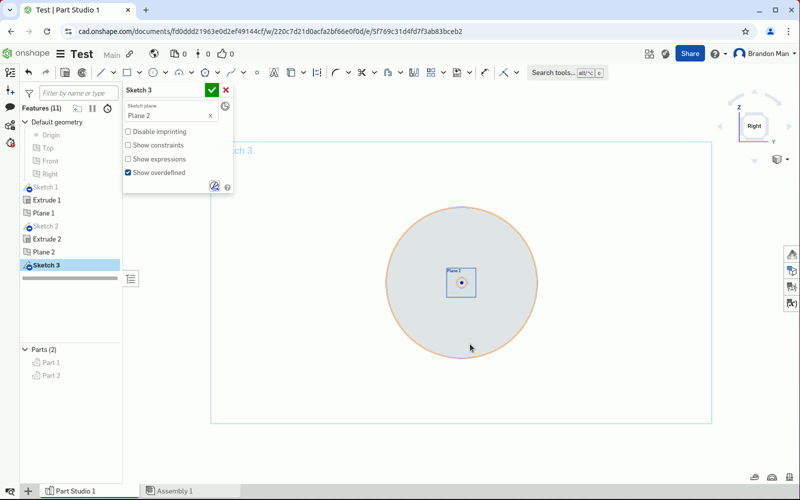
mouse_move(73, 352)
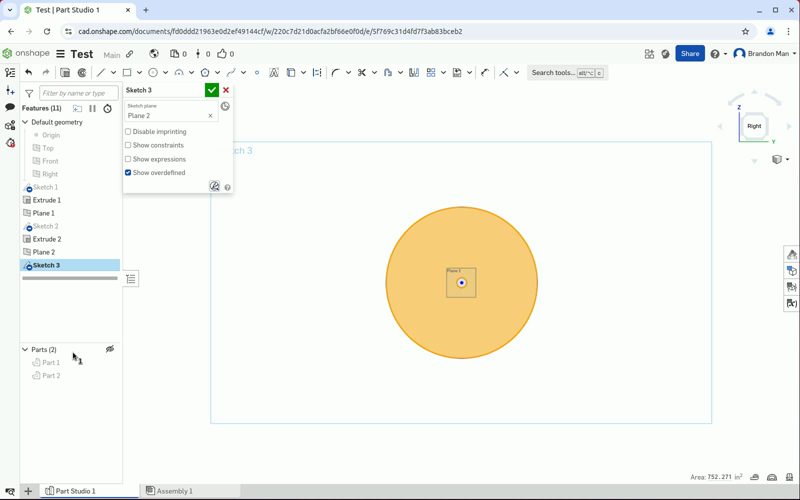
key(shift+y)
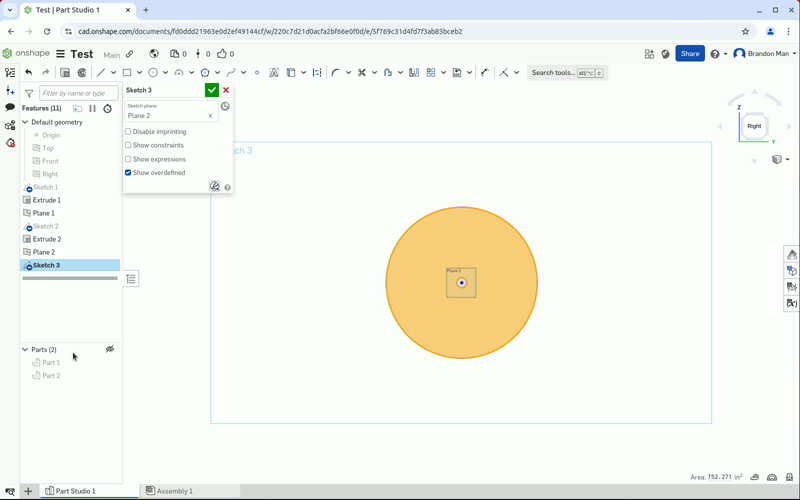
key(shift+e)
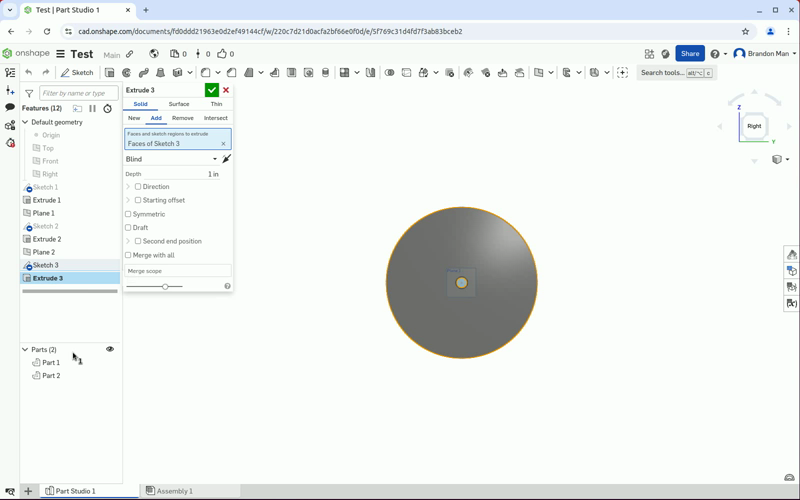
mouse_move(143, 106)
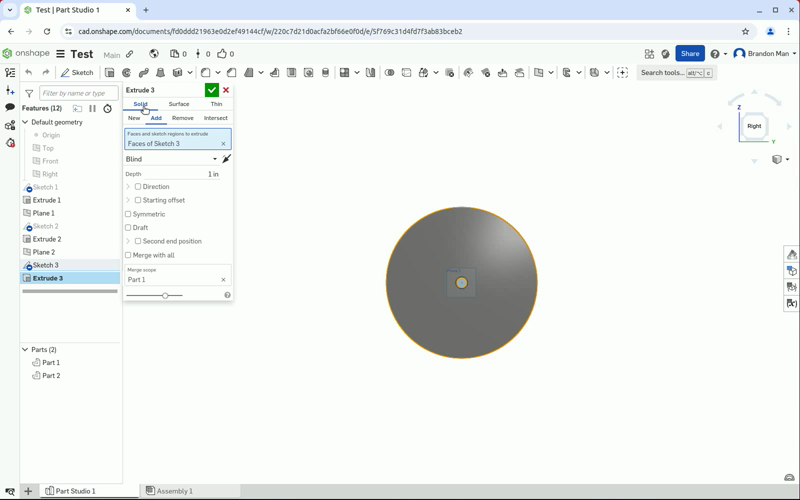
click(143, 106)
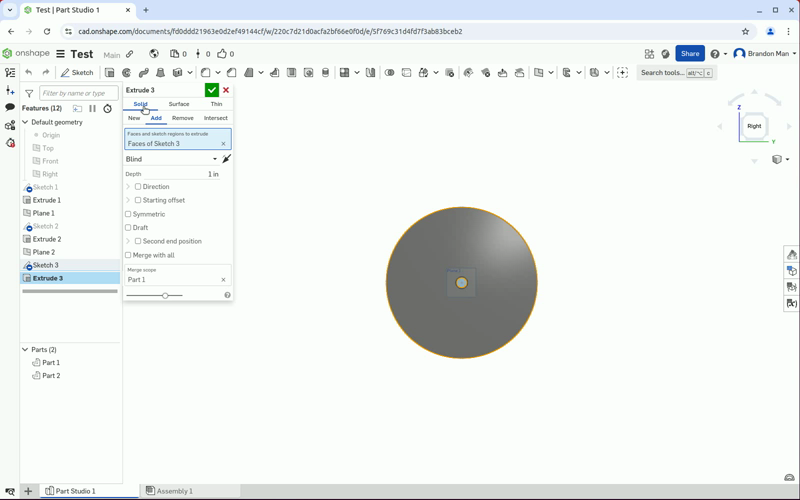
mouse_move(137, 120)
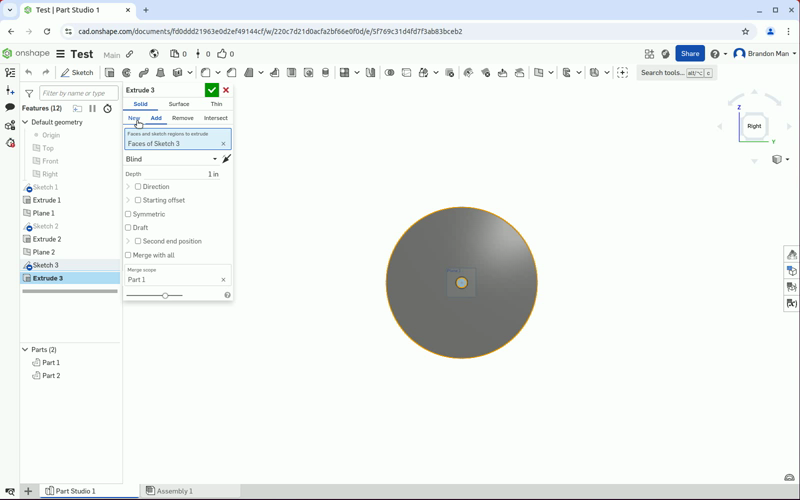
click(137, 120)
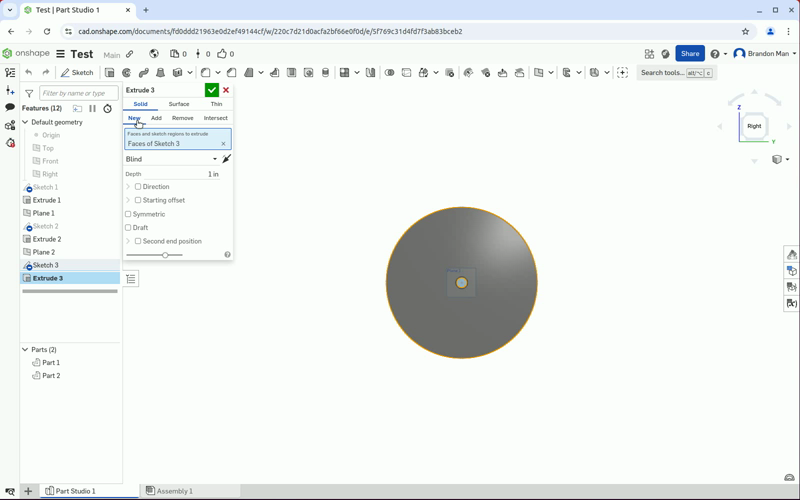
key(tab, 4)
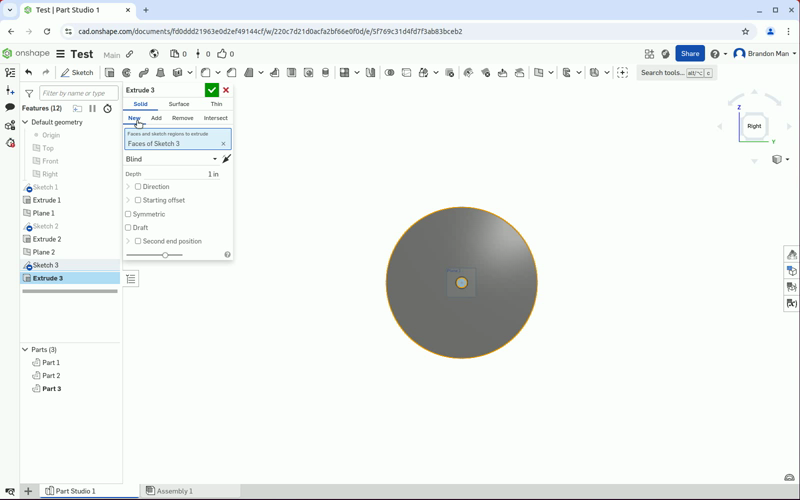
text(-5.777)
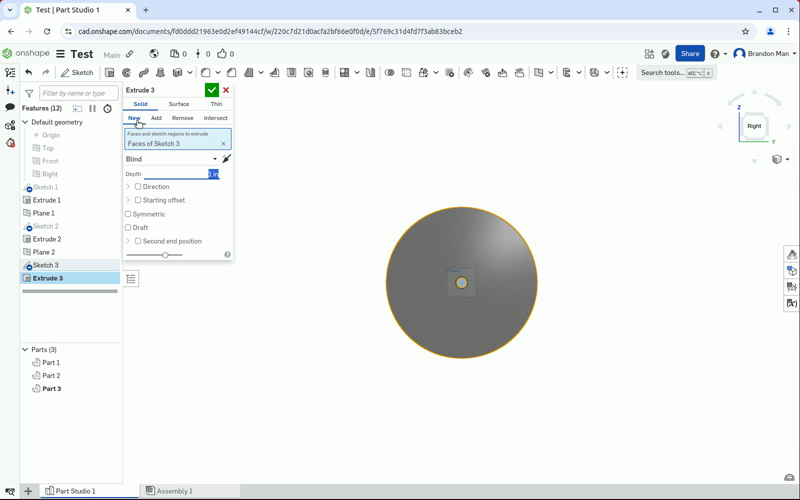
key(enter)
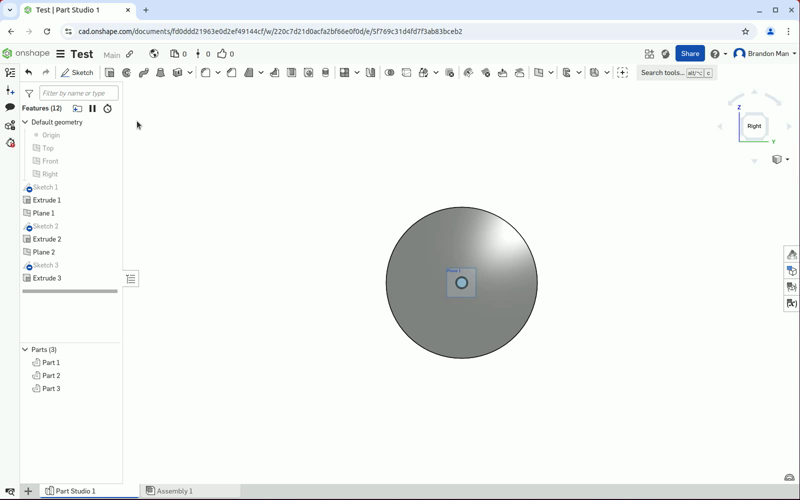
key(shift+h)
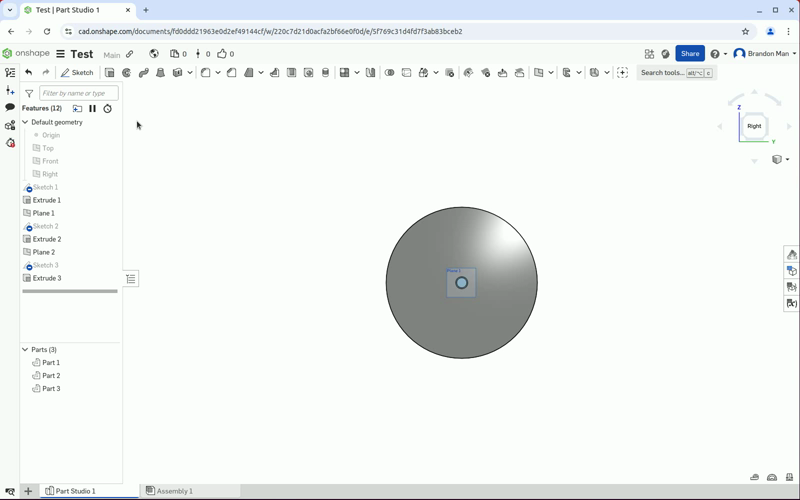
key(shift+h)
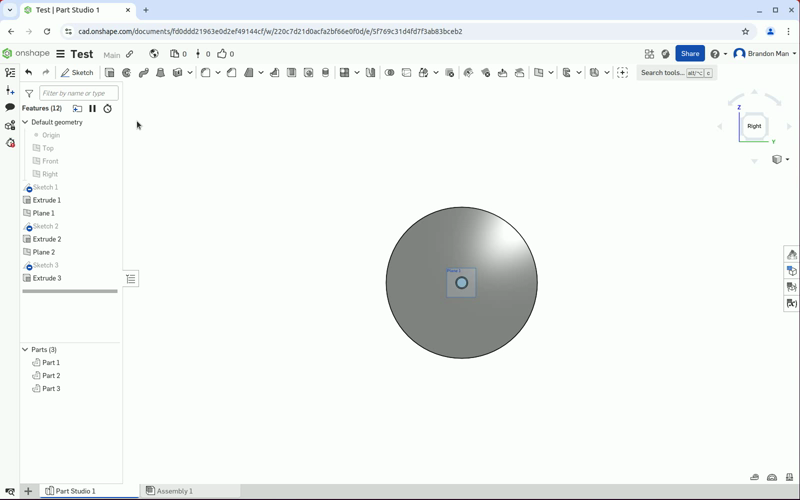
key(shift+7)
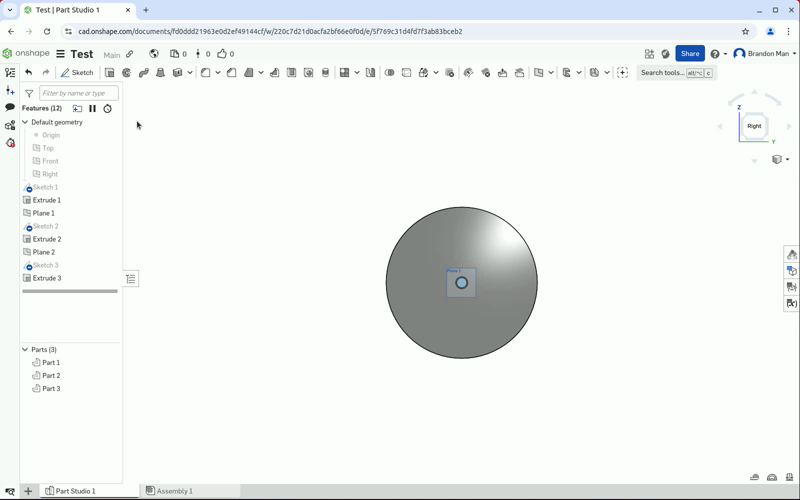
key(right, 2)
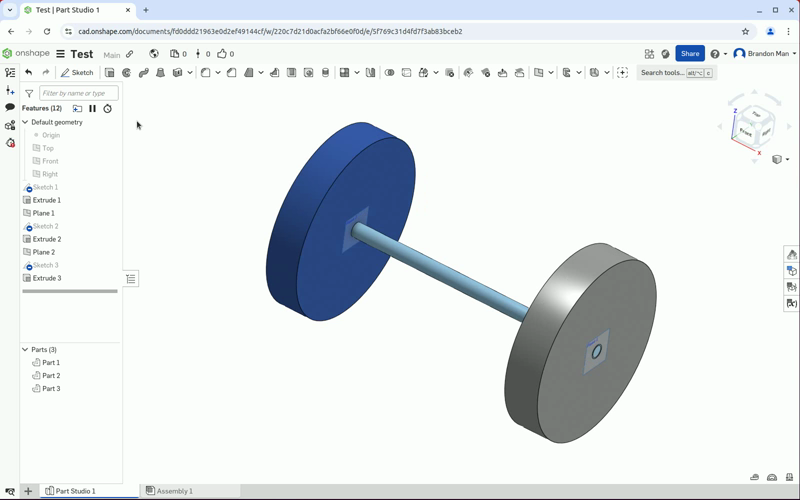
key(down, 2)
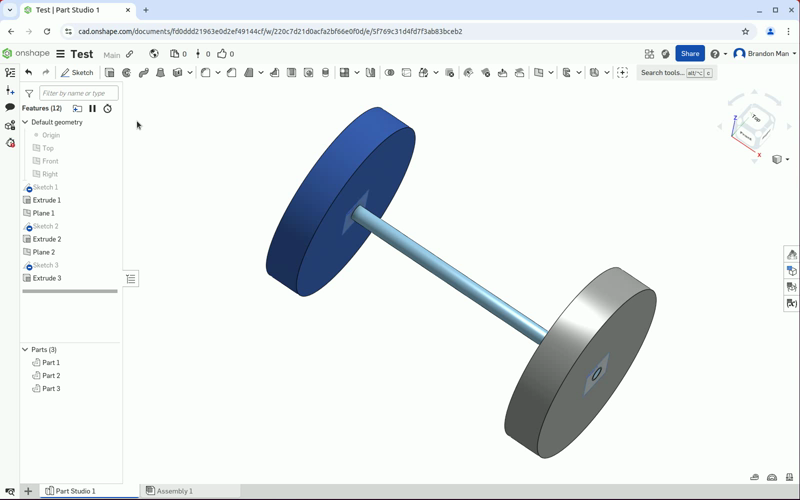
key(up, 2)
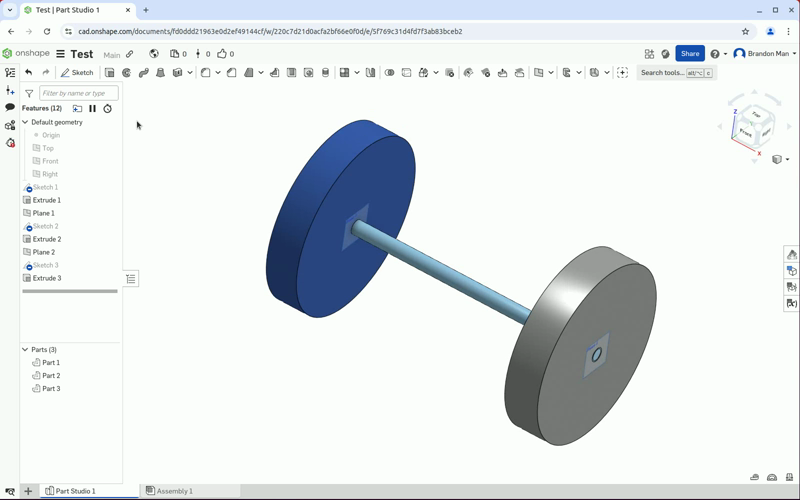
key(left, 2)
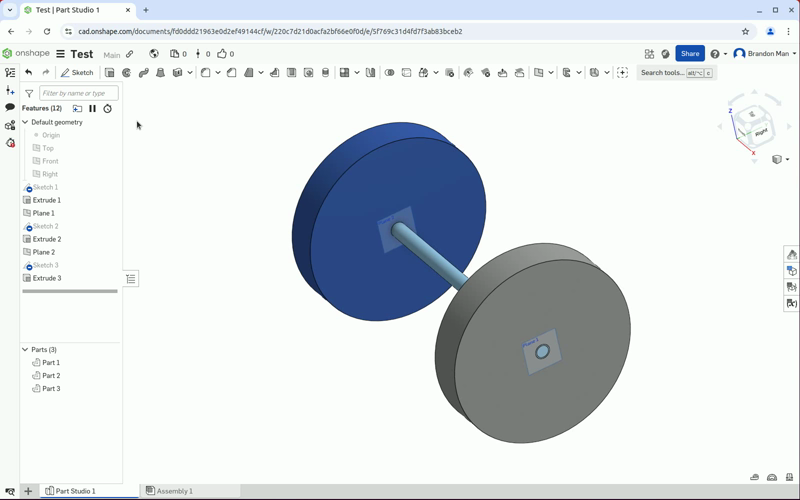
mouse_move(73, 189)
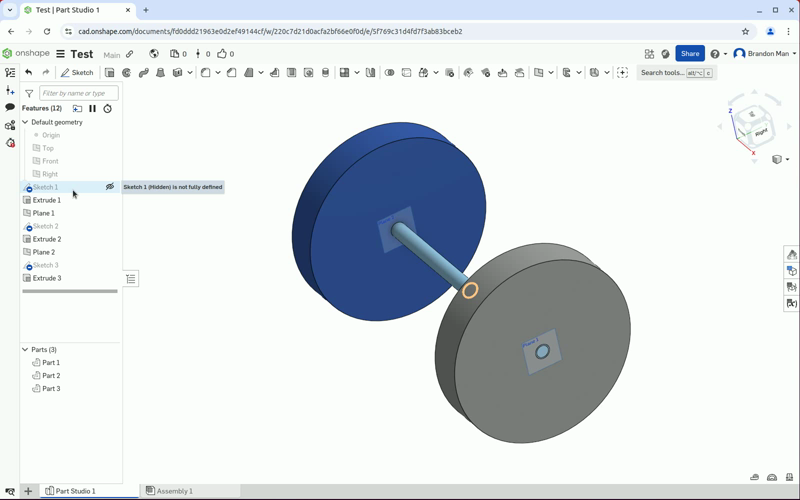
click(73, 189)